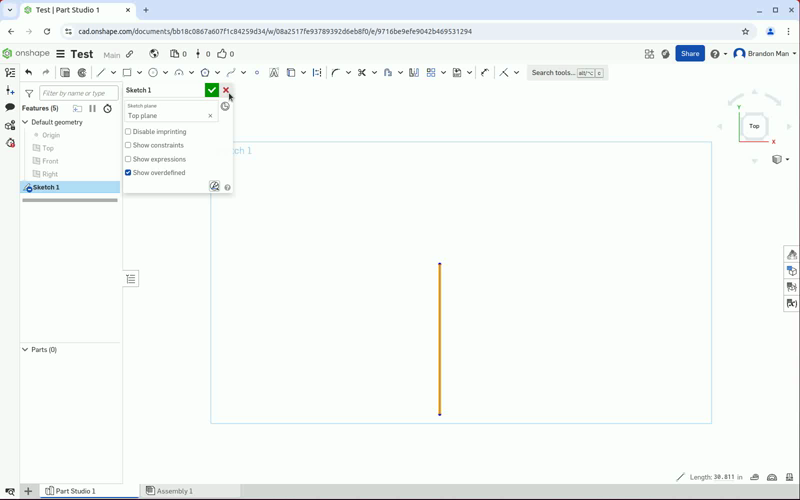
key(shift+h)
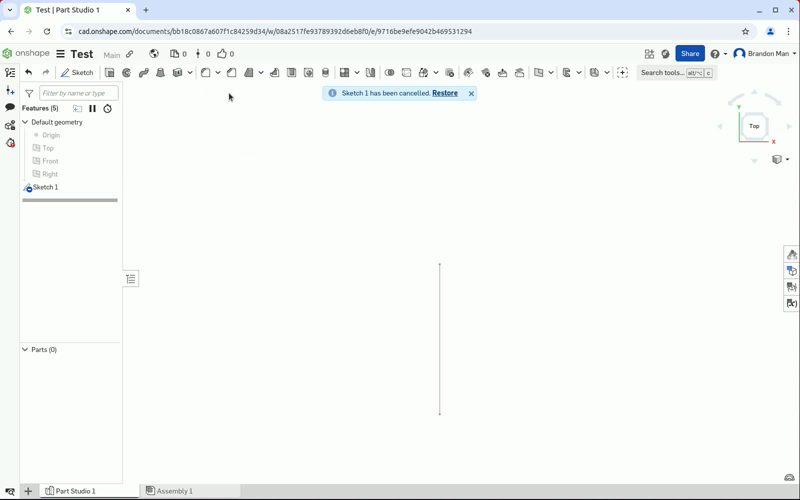
key(shift+s)
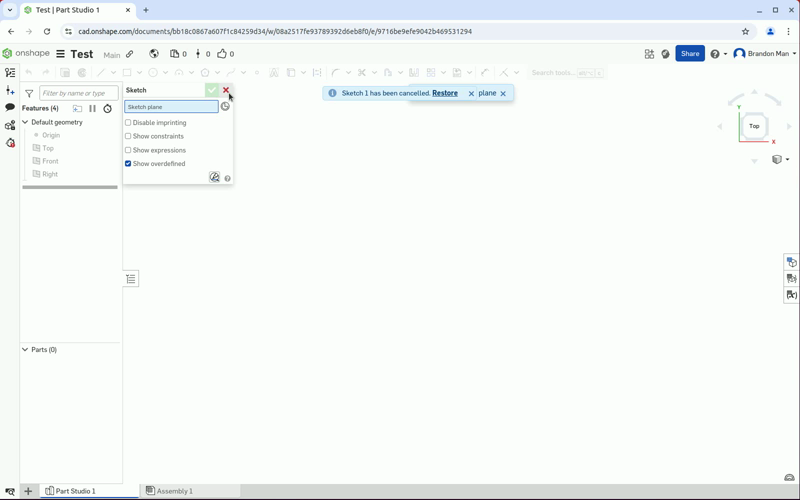
mouse_move(73, 150)
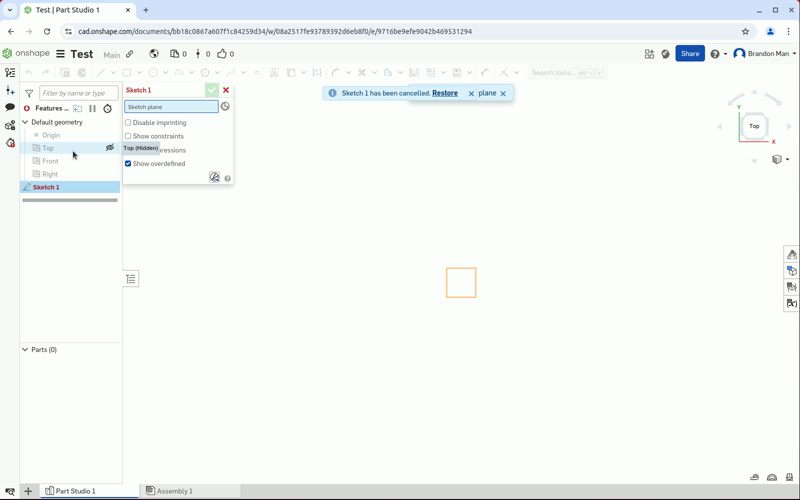
click(73, 150)
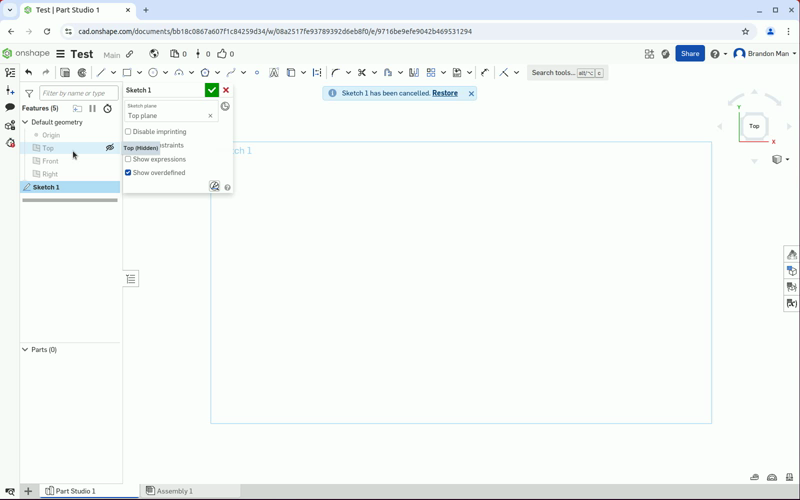
mouse_move(73, 352)
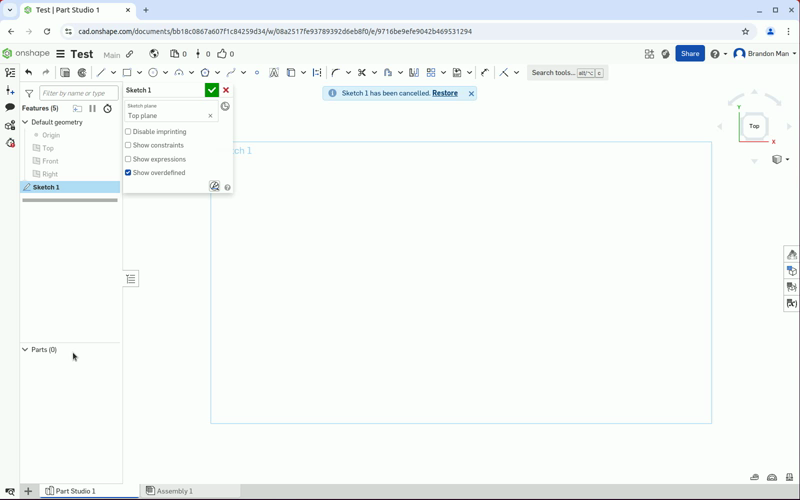
key(y)
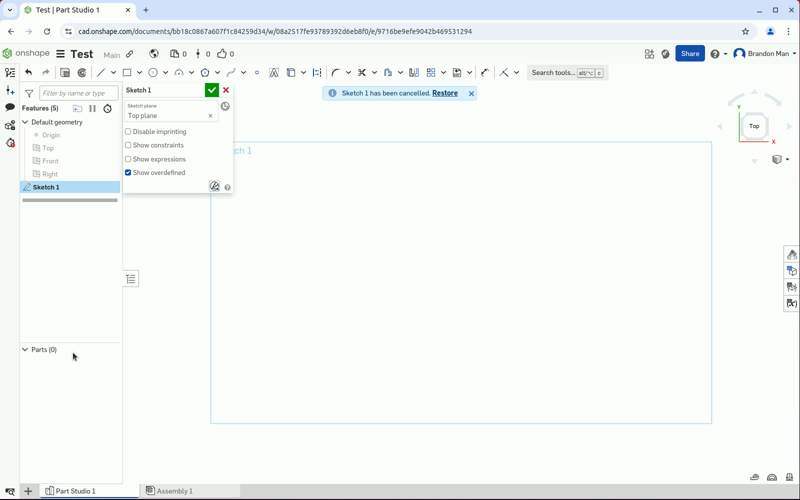
key(a)
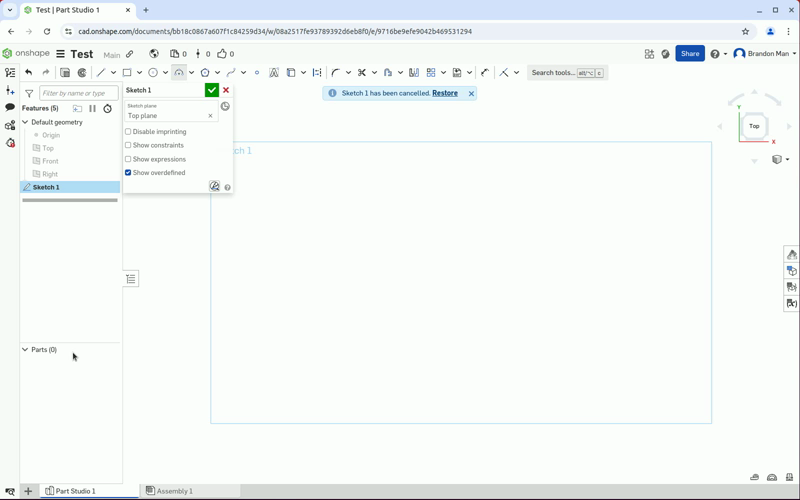
key_down(shift)
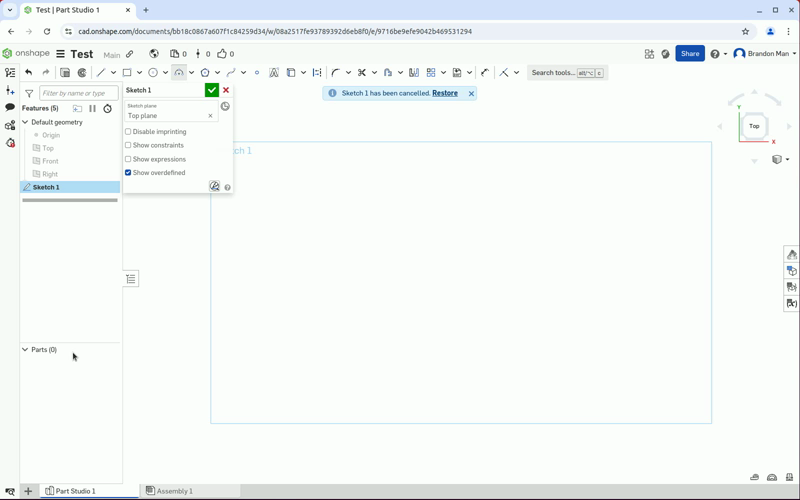
mouse_move(348, 282)
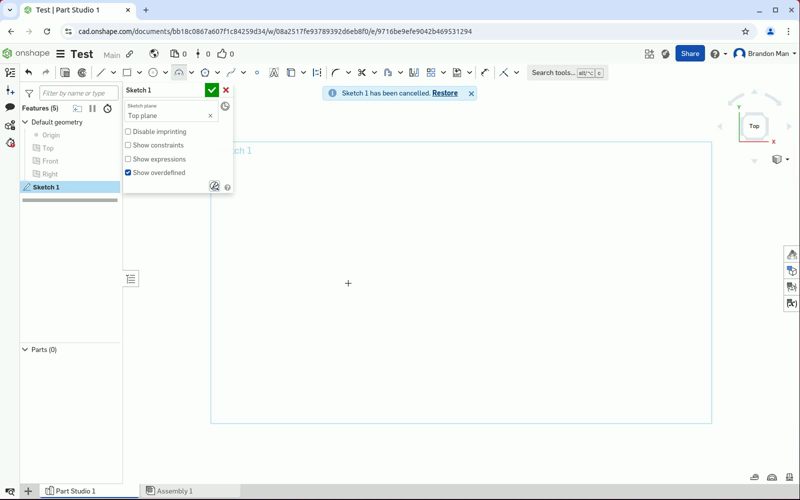
click(348, 282)
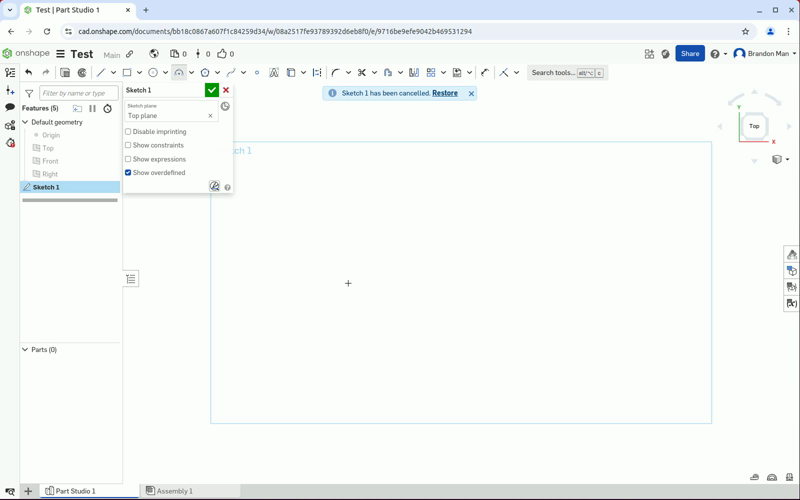
key_up(shift)
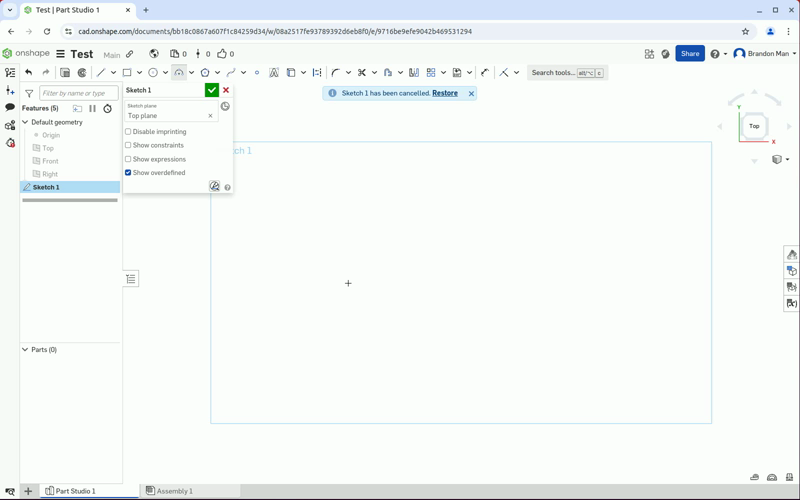
key_down(shift)
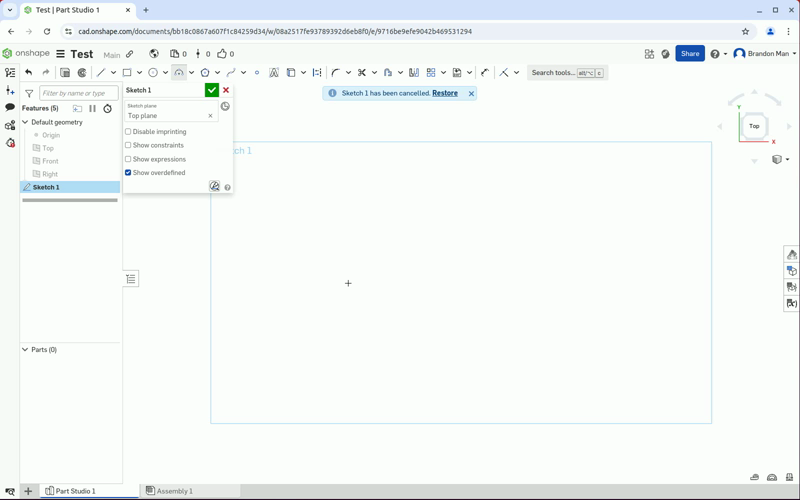
mouse_move(572, 282)
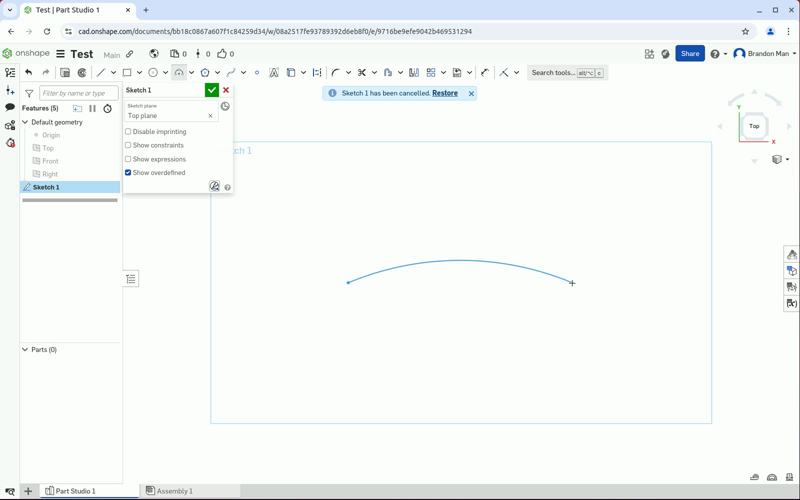
click(572, 282)
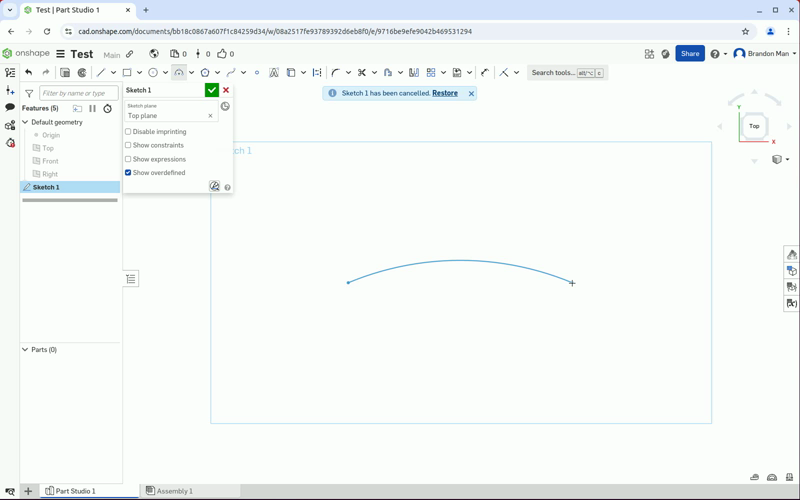
mouse_move(460, 394)
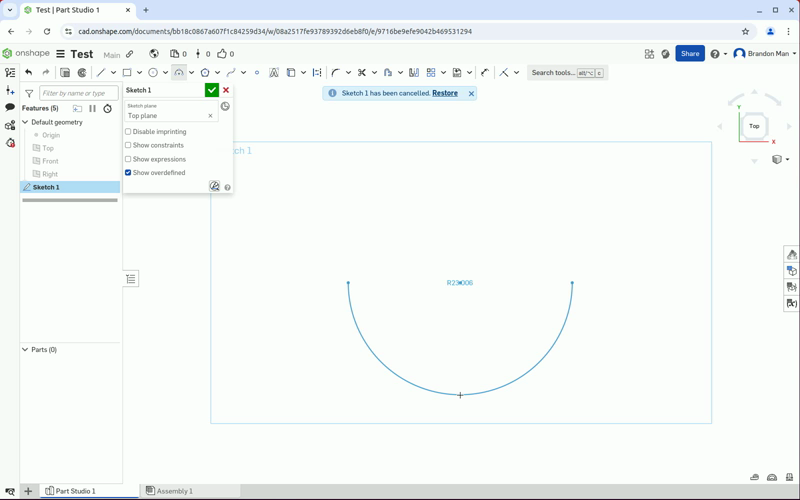
click(460, 394)
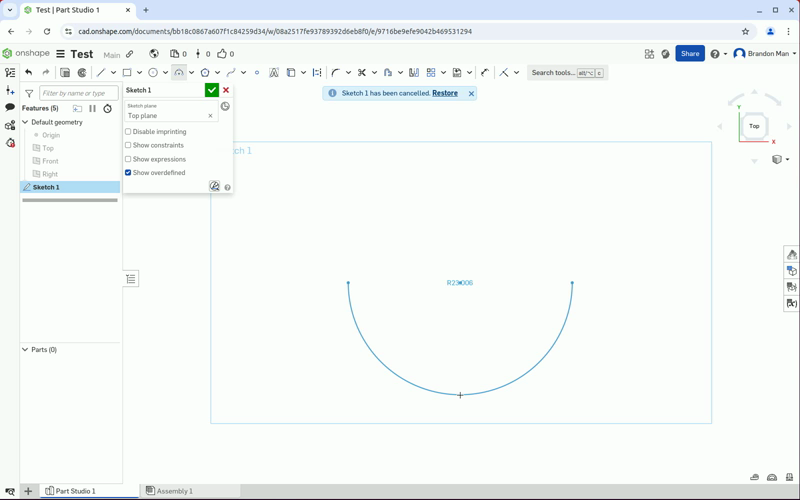
key_up(shift)
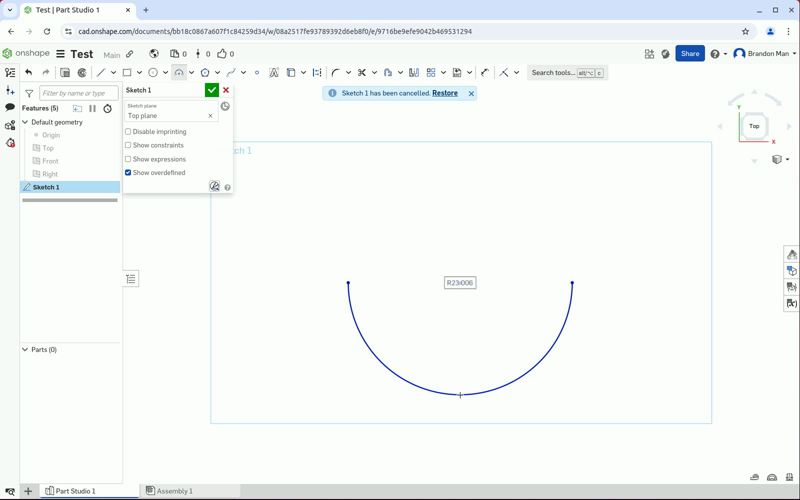
key(esc)
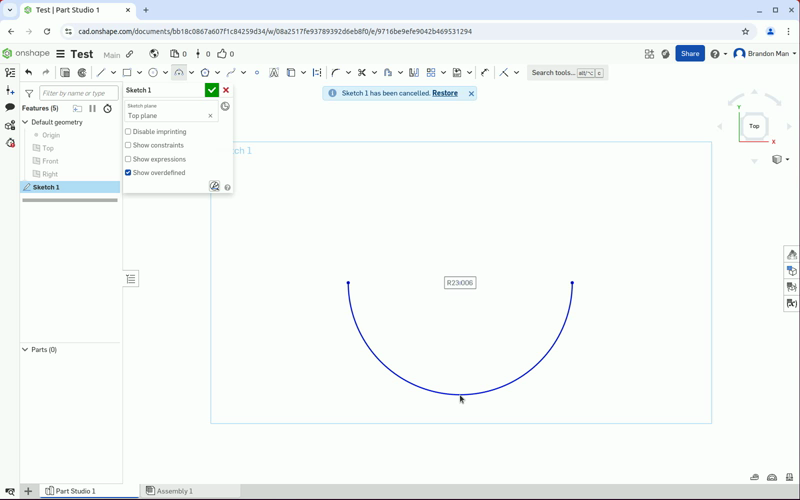
key(l)
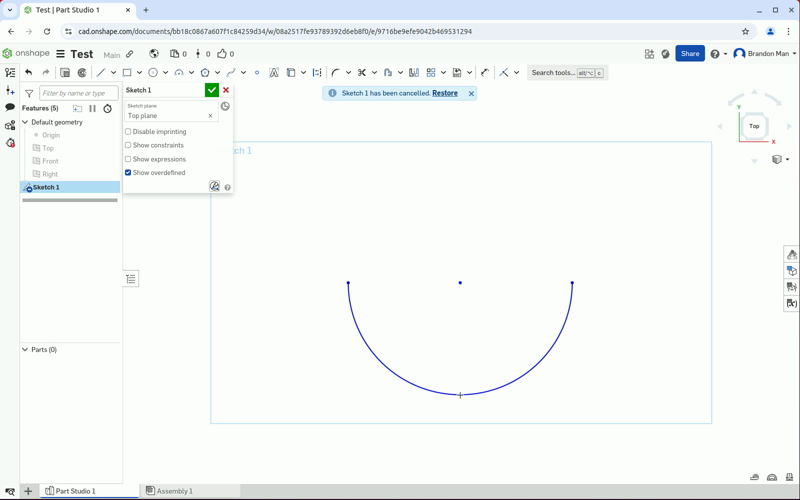
mouse_move(572, 282)
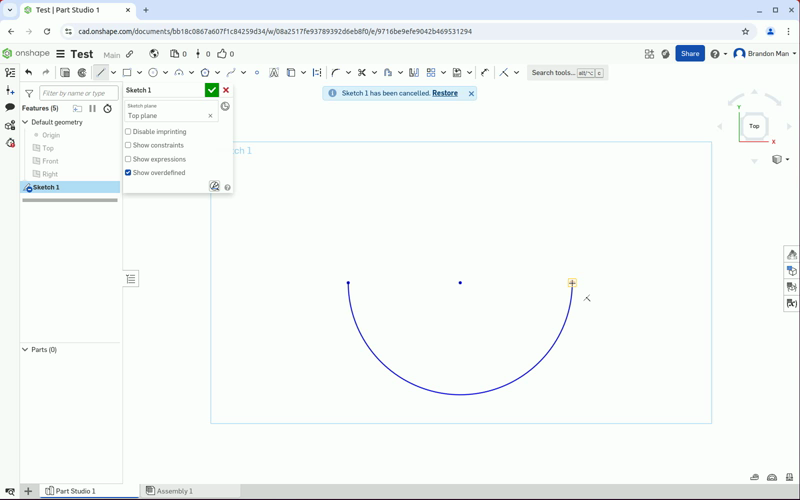
click(572, 282)
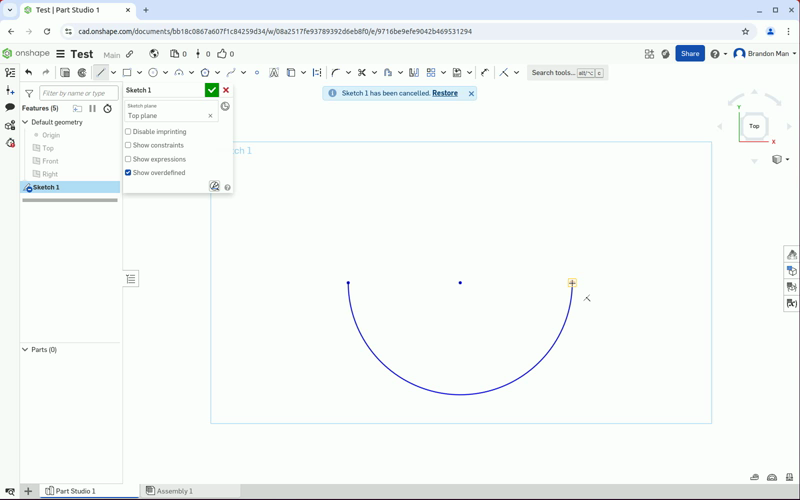
key_down(shift)
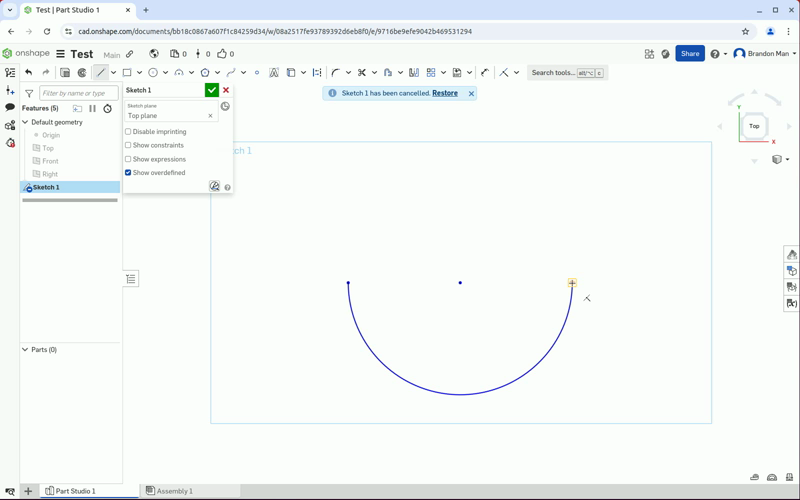
mouse_move(589, 282)
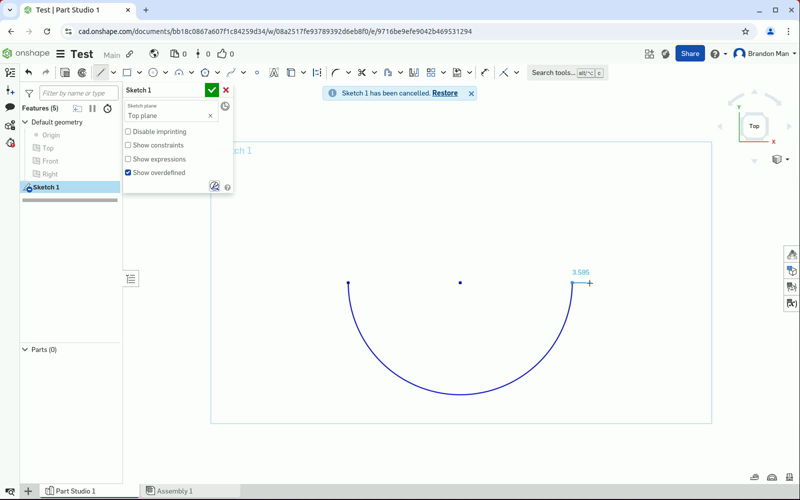
mouse_move(539, 282)
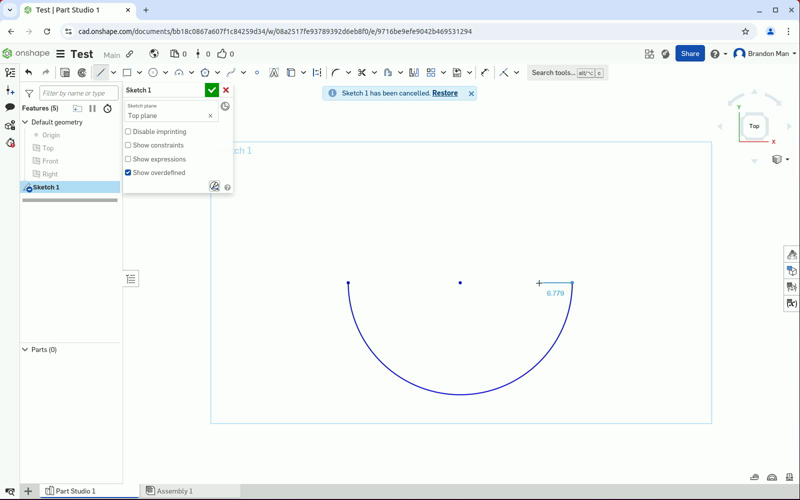
click(539, 282)
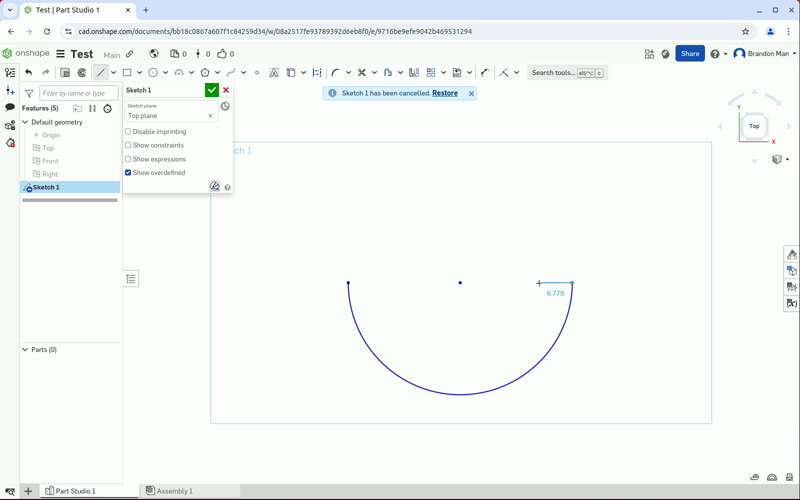
key_up(shift)
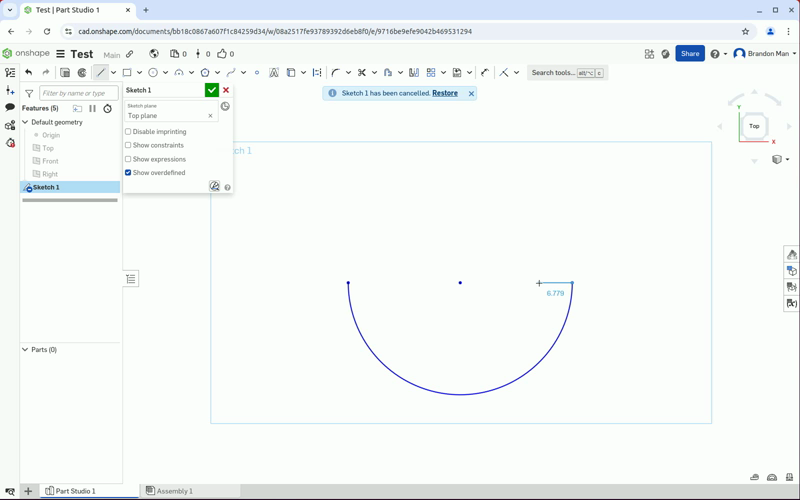
key(esc)
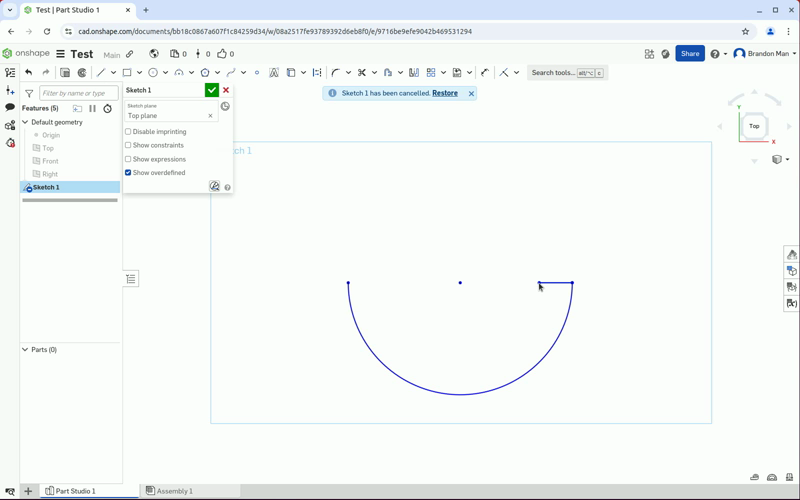
key(a)
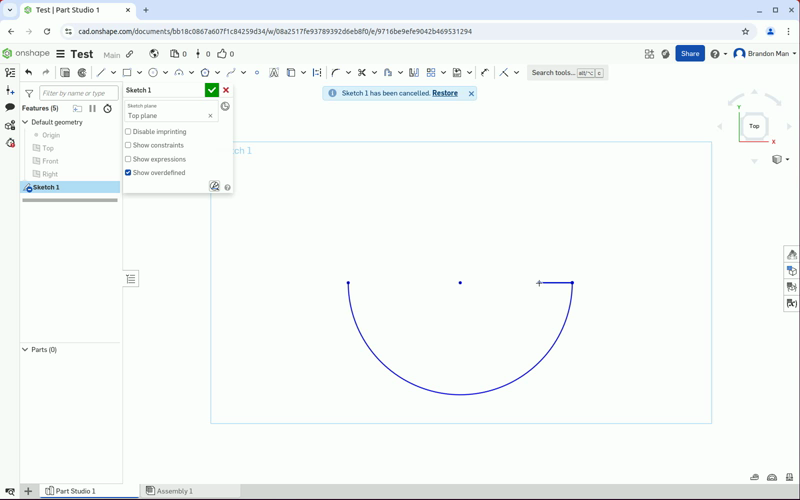
mouse_move(539, 282)
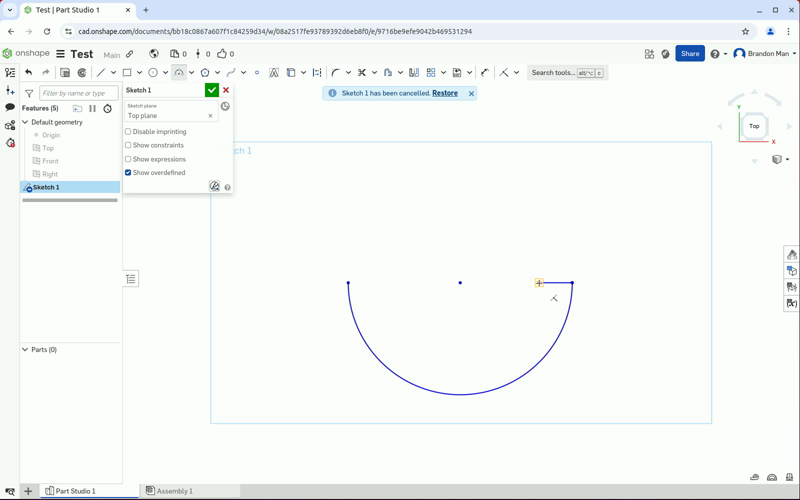
click(539, 282)
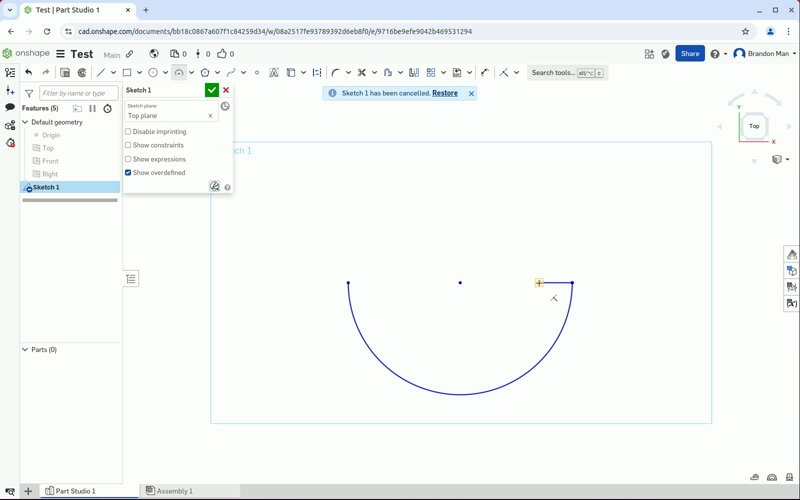
key_down(shift)
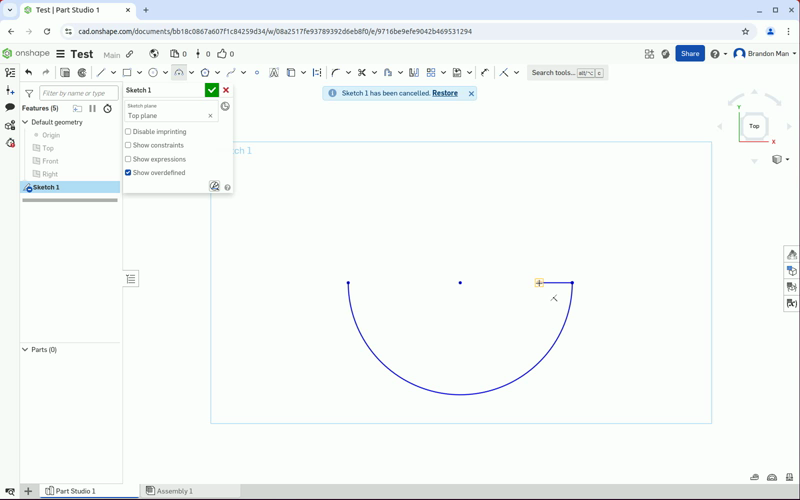
mouse_move(381, 282)
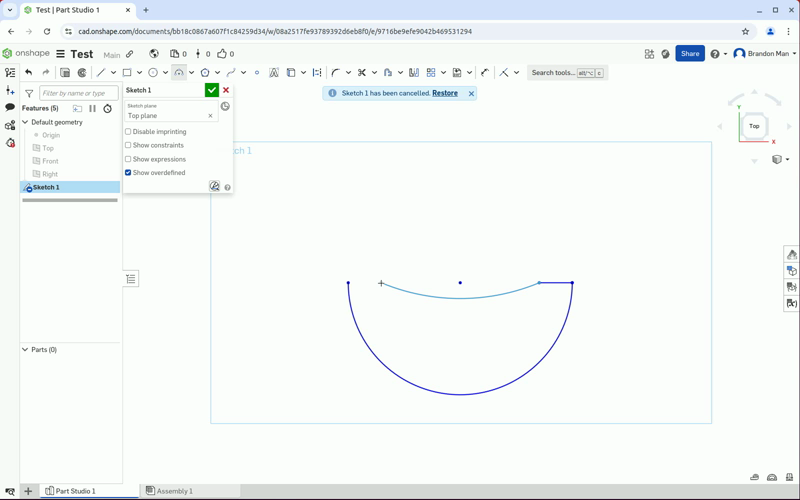
click(381, 282)
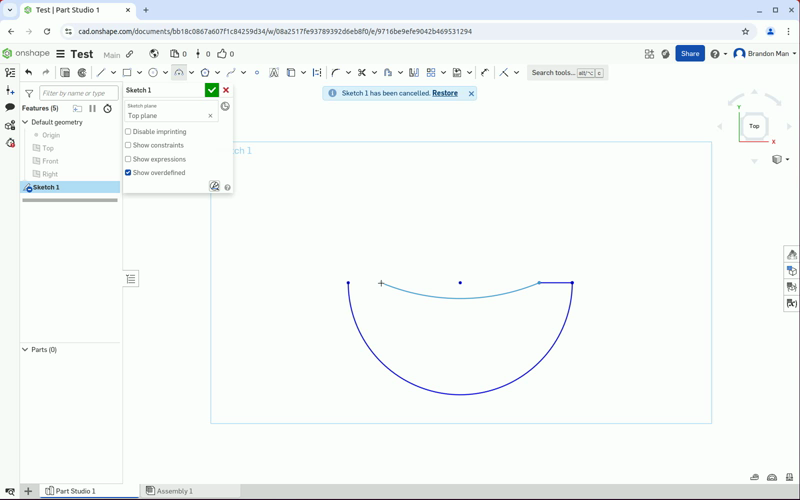
mouse_move(460, 361)
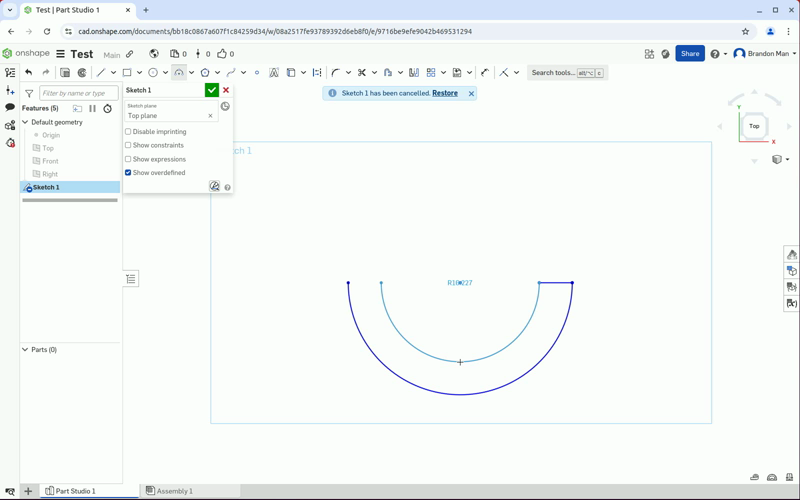
click(460, 361)
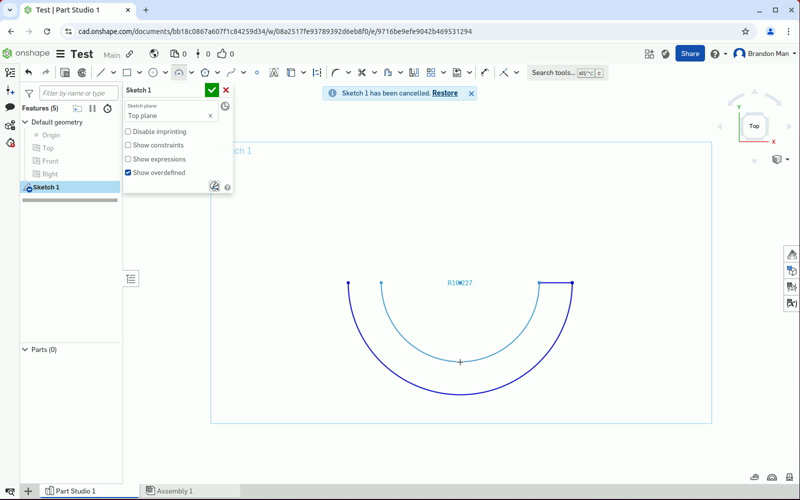
key_up(shift)
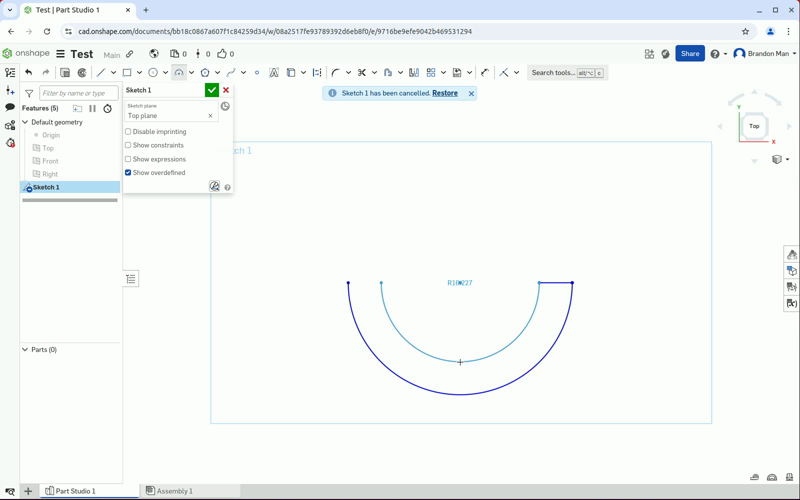
key(esc)
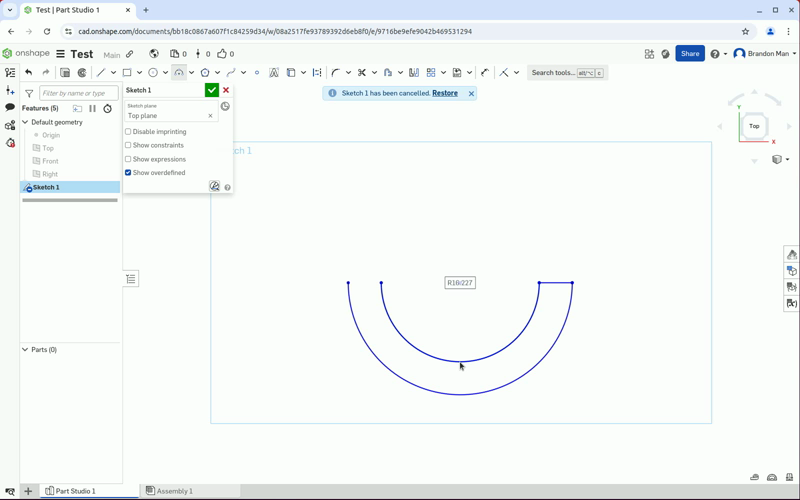
key(l)
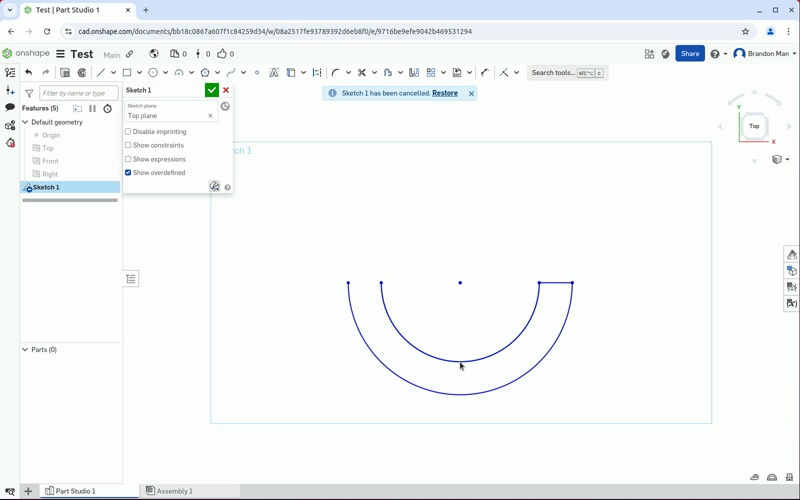
mouse_move(381, 282)
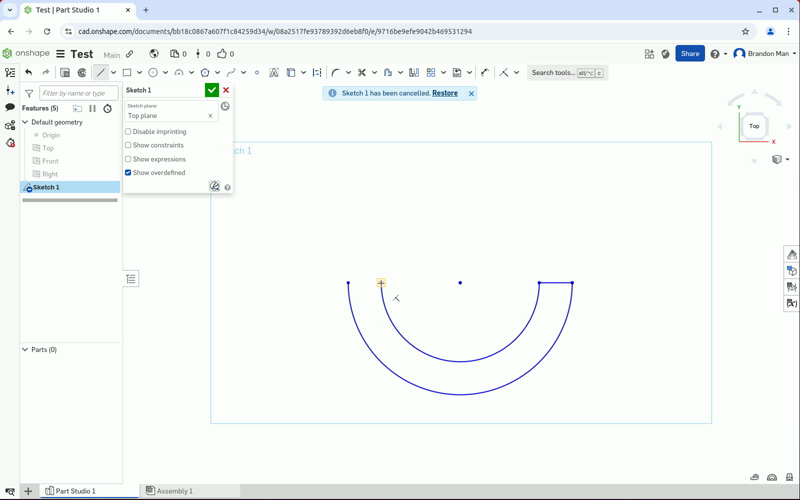
click(381, 282)
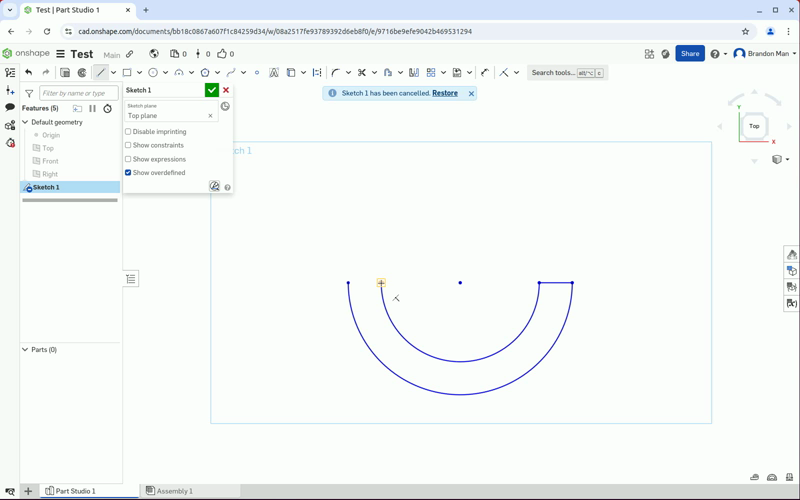
mouse_move(411, 282)
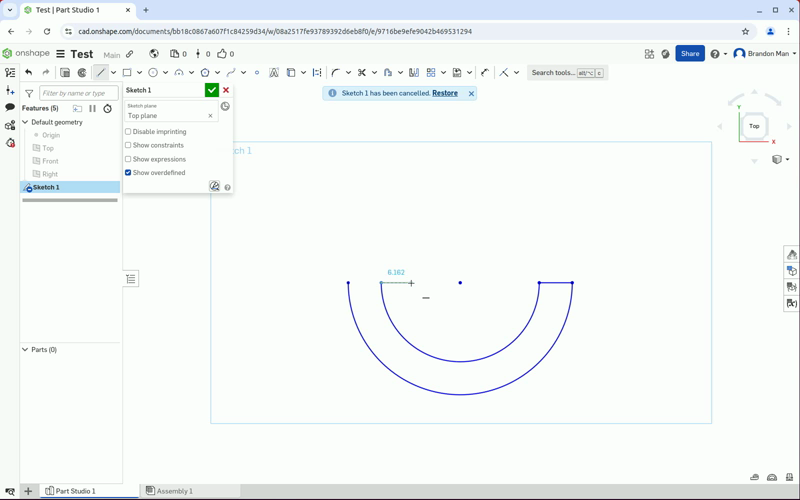
key_down(shift)
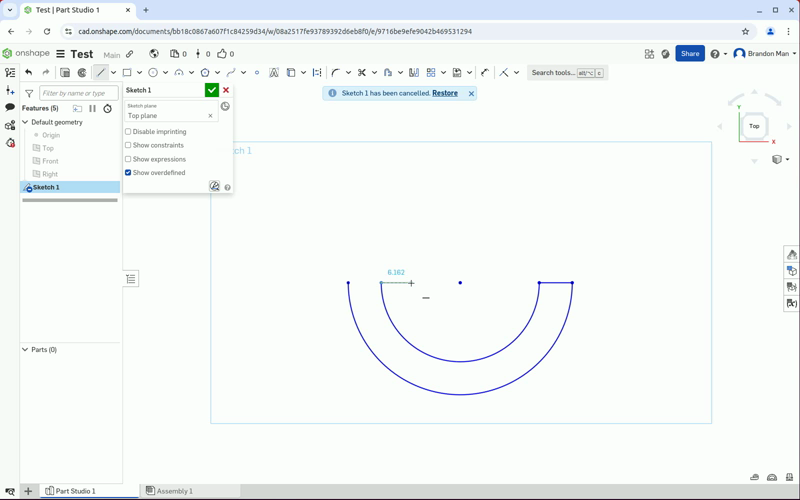
mouse_move(348, 282)
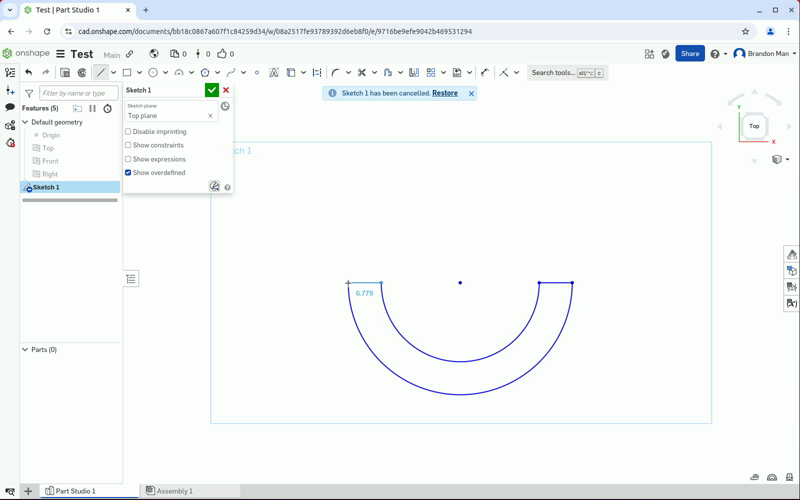
key_up(shift)
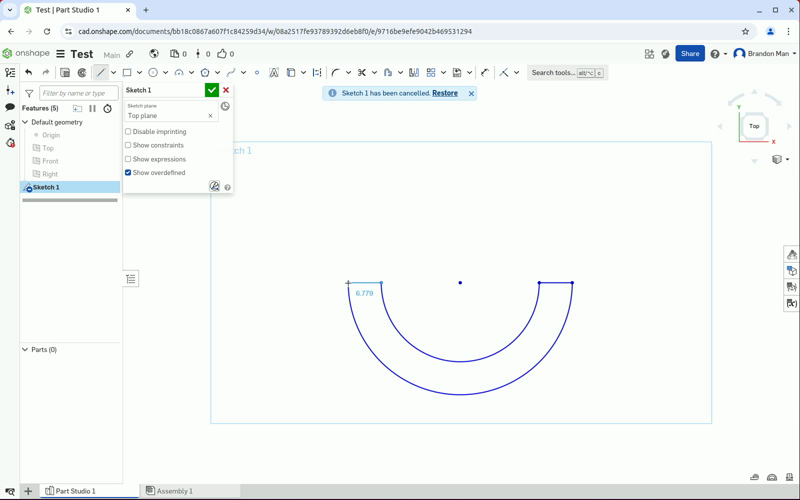
click(348, 282)
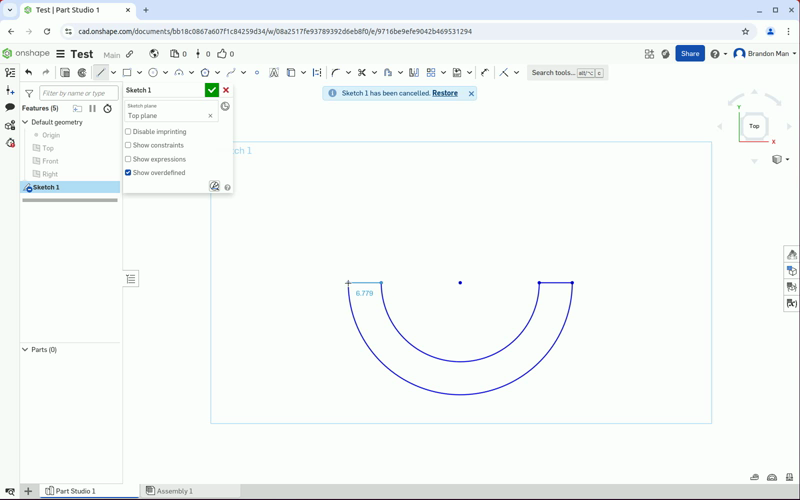
key(esc)
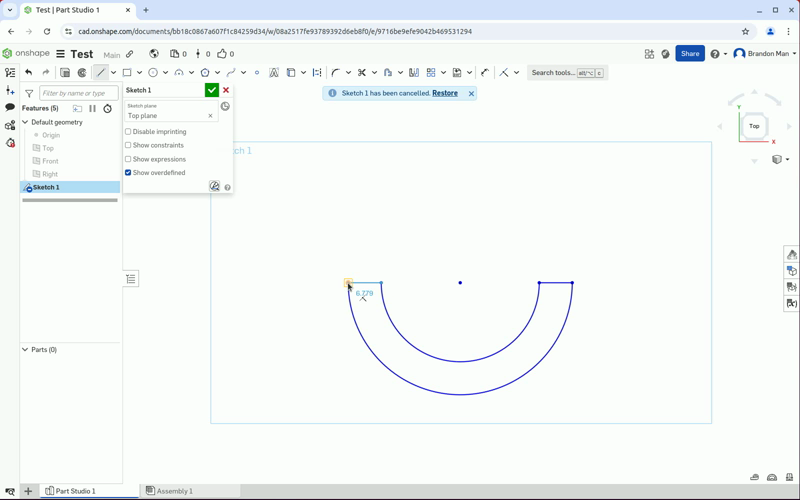
mouse_move(439, 318)
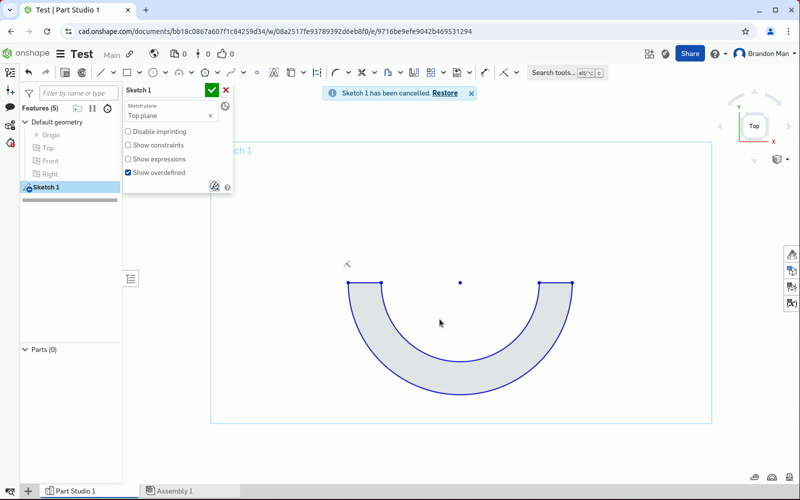
scroll(6)
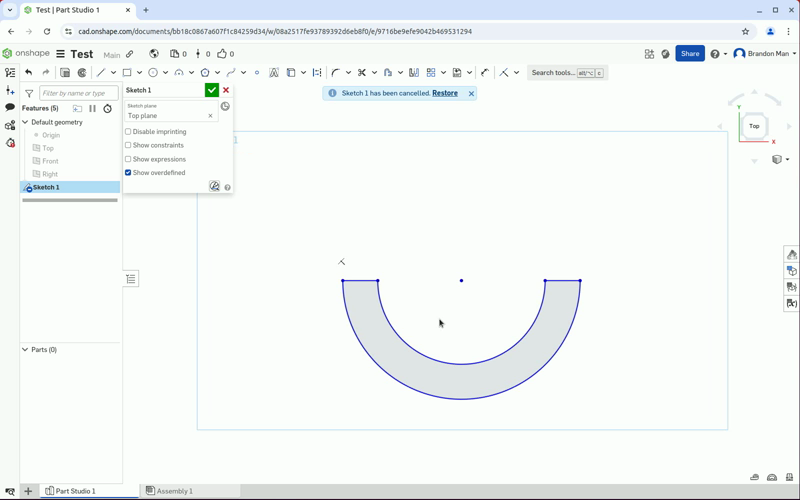
scroll(6)
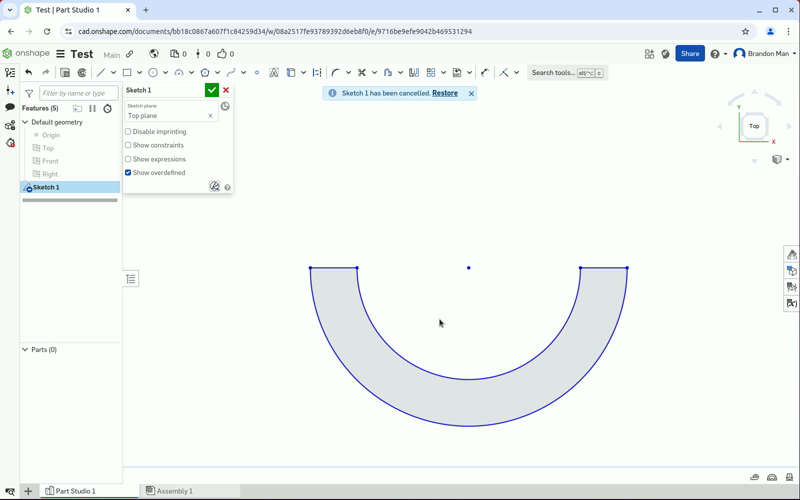
scroll(6)
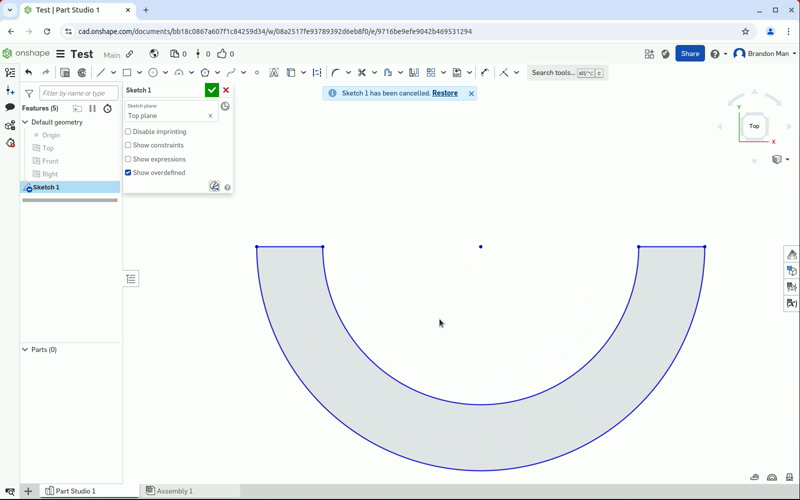
scroll(6)
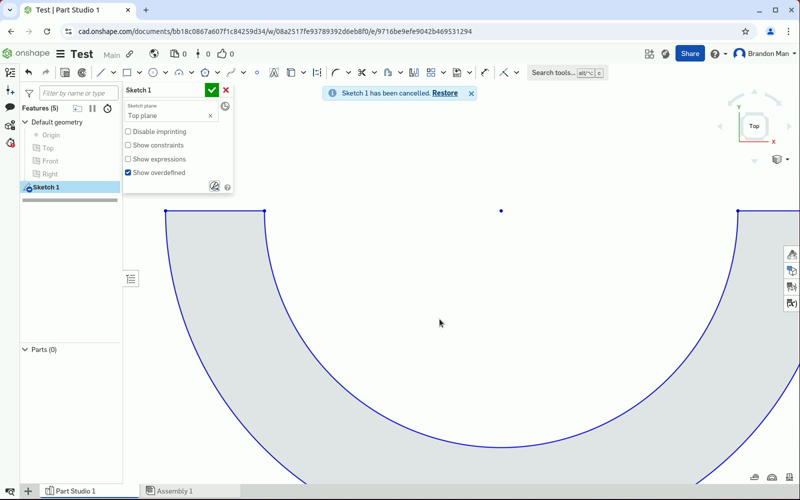
scroll(6)
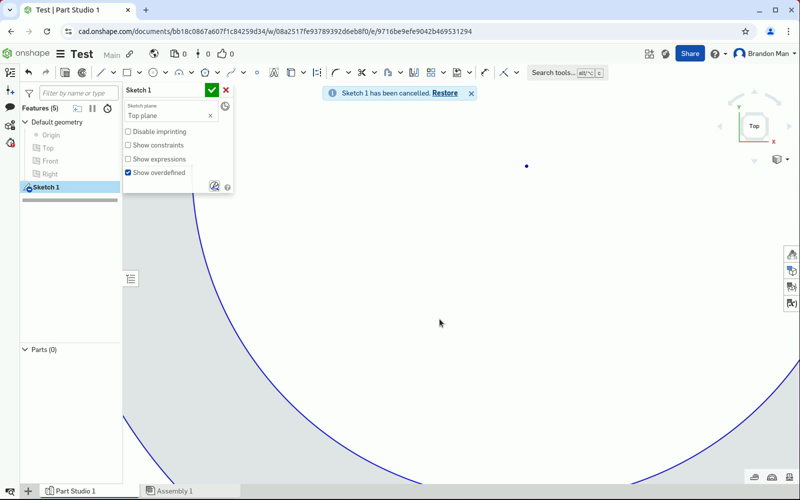
scroll(6)
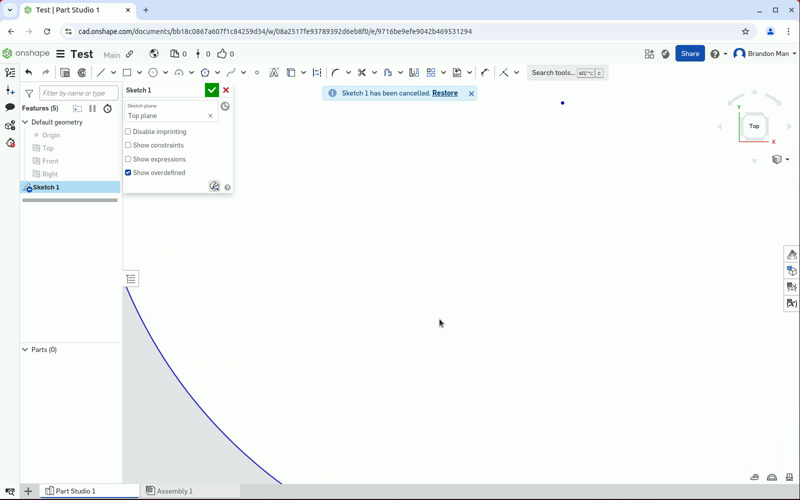
scroll(6)
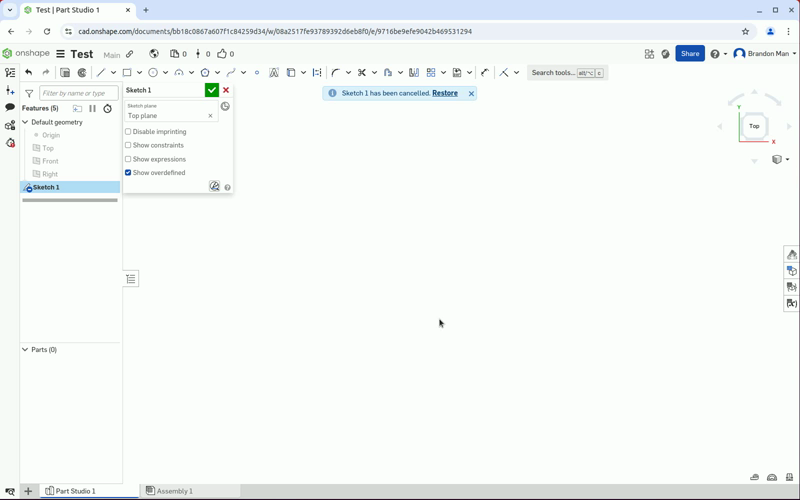
click(439, 318)
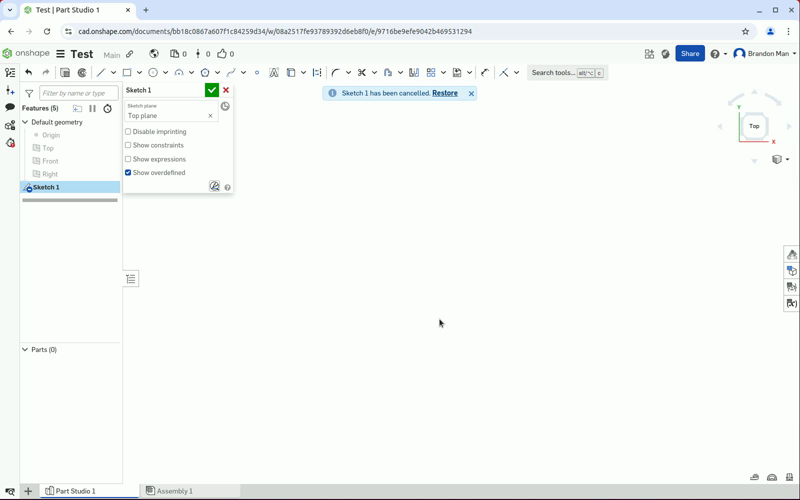
scroll(-6)
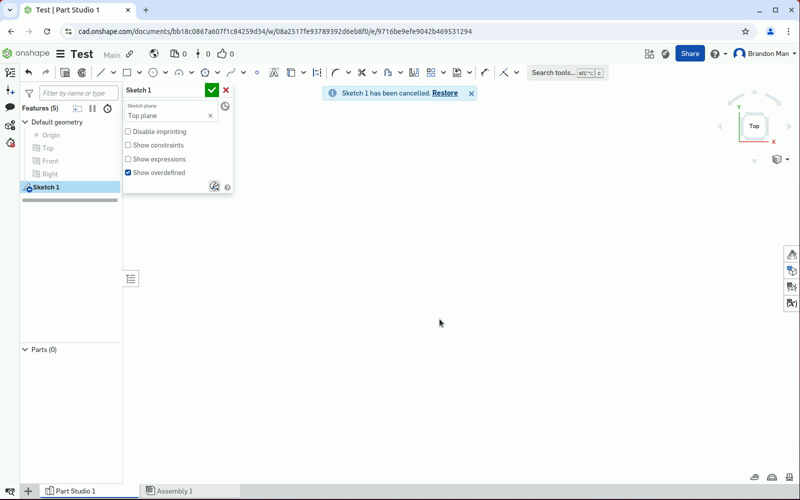
scroll(-6)
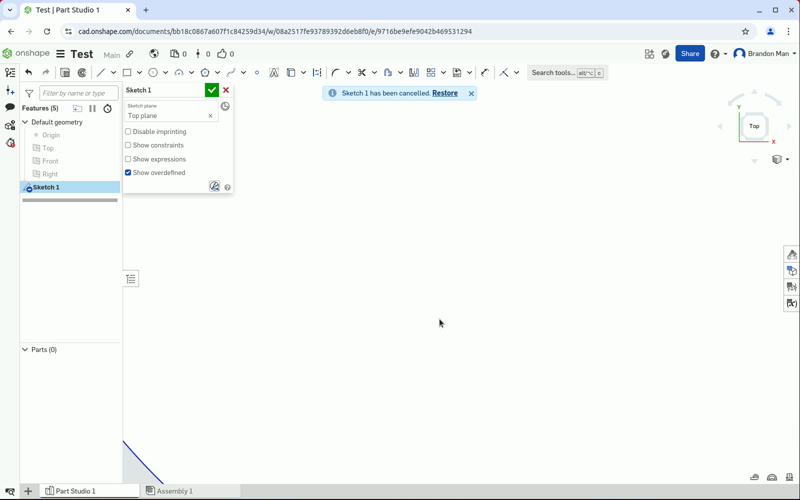
scroll(-6)
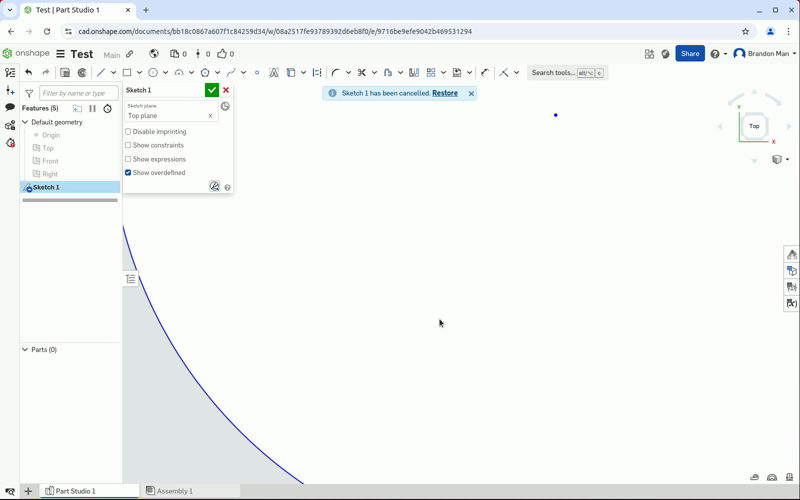
scroll(-6)
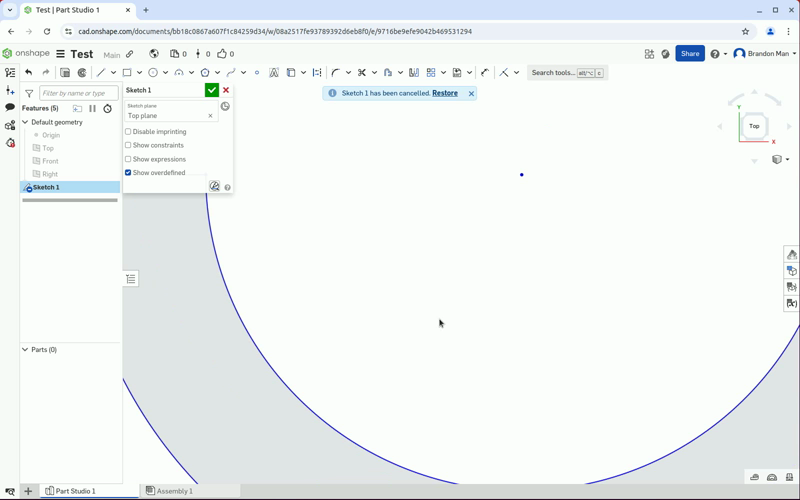
scroll(-6)
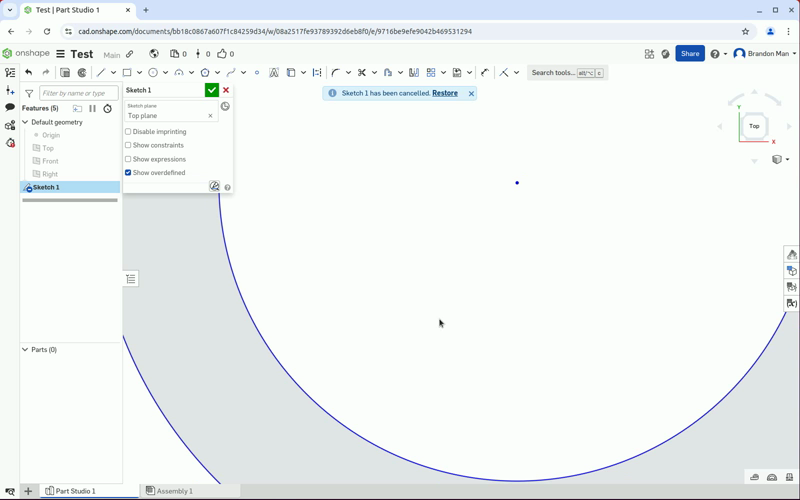
scroll(-6)
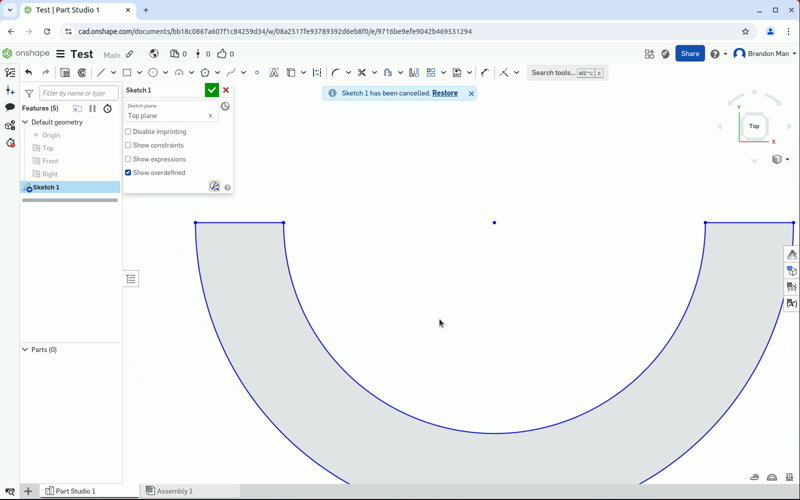
scroll(-6)
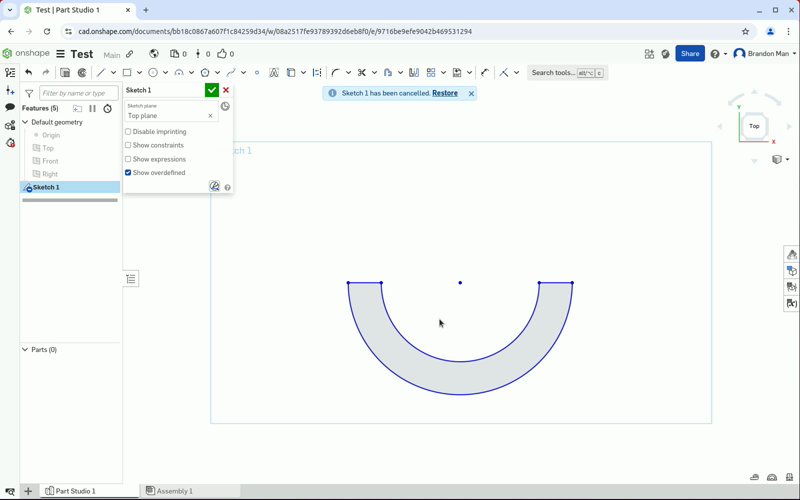
mouse_move(73, 352)
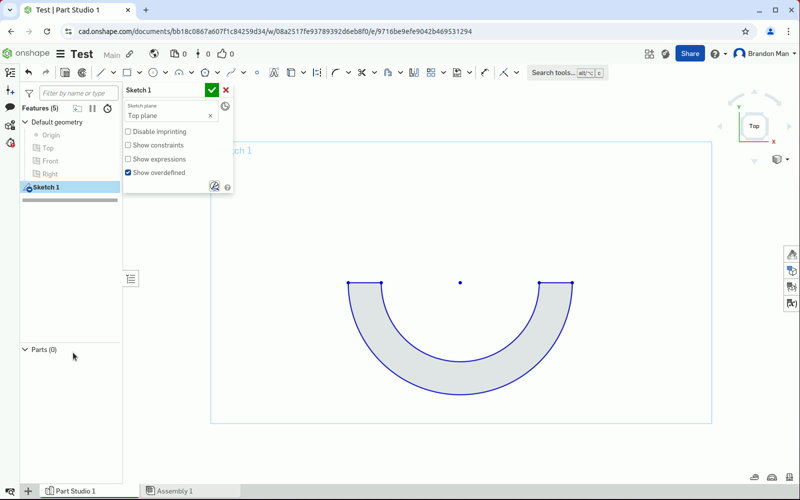
key(shift+y)
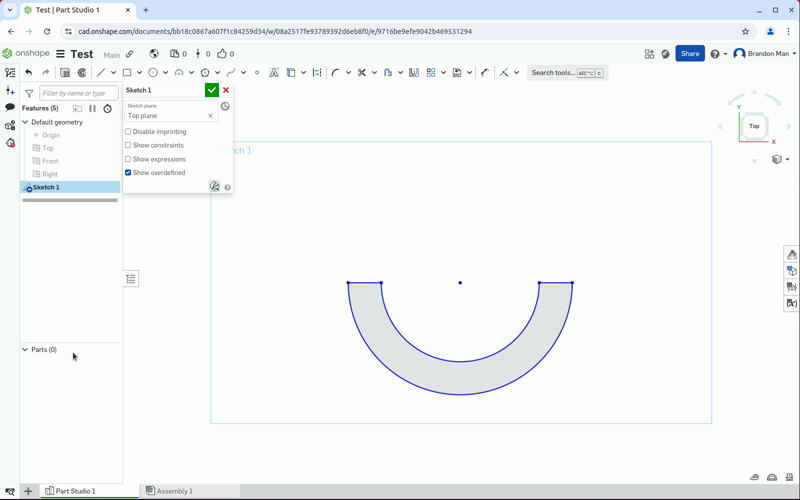
key(shift+e)
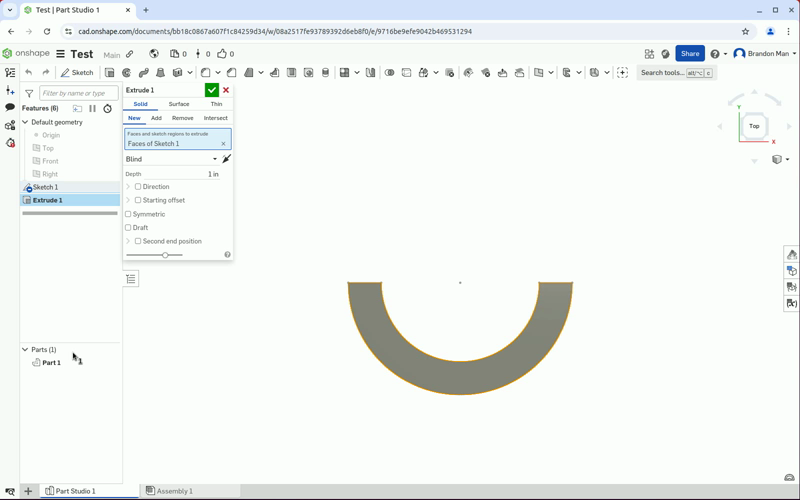
mouse_move(143, 106)
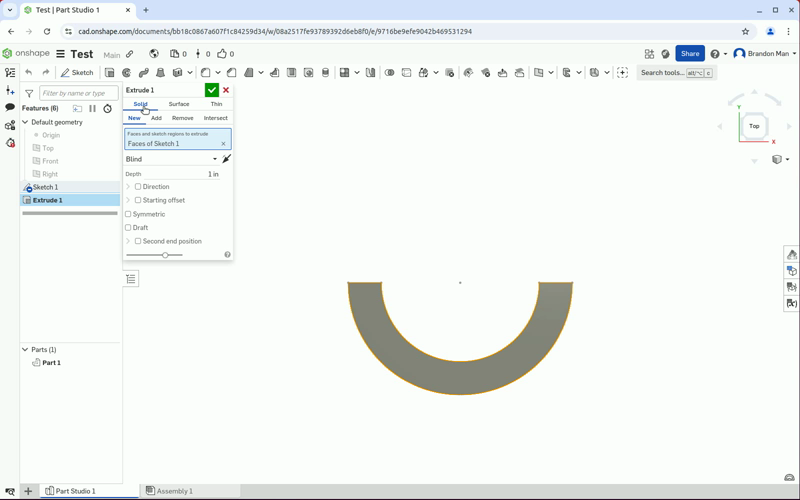
click(143, 106)
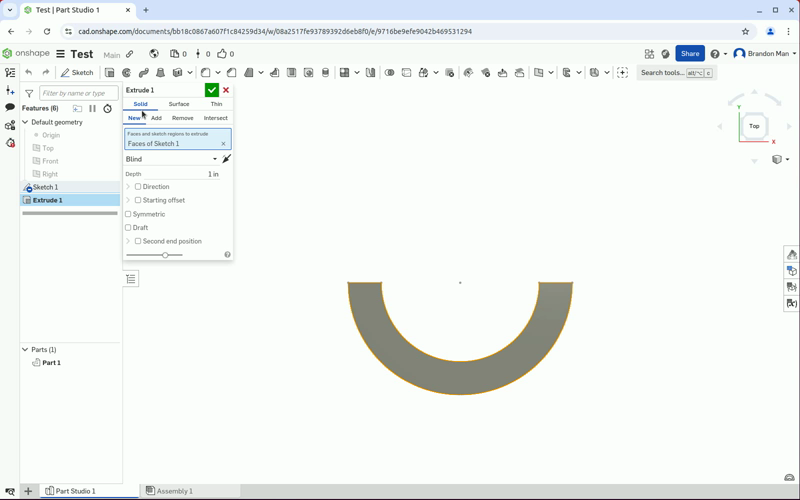
mouse_move(137, 120)
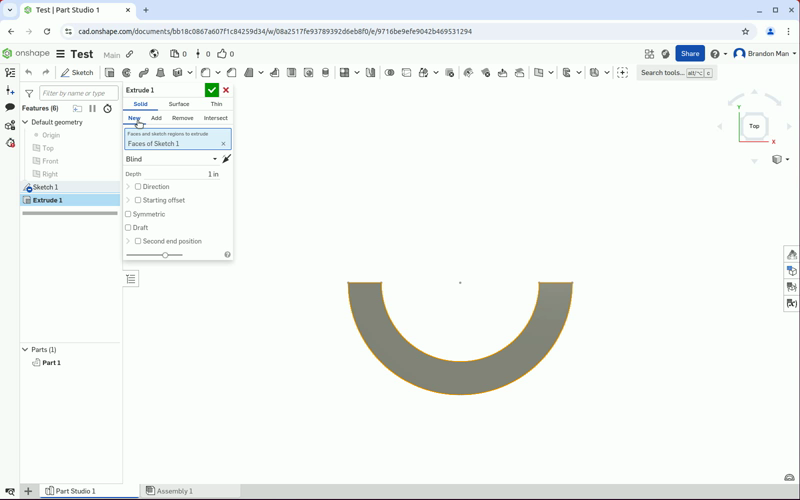
click(137, 120)
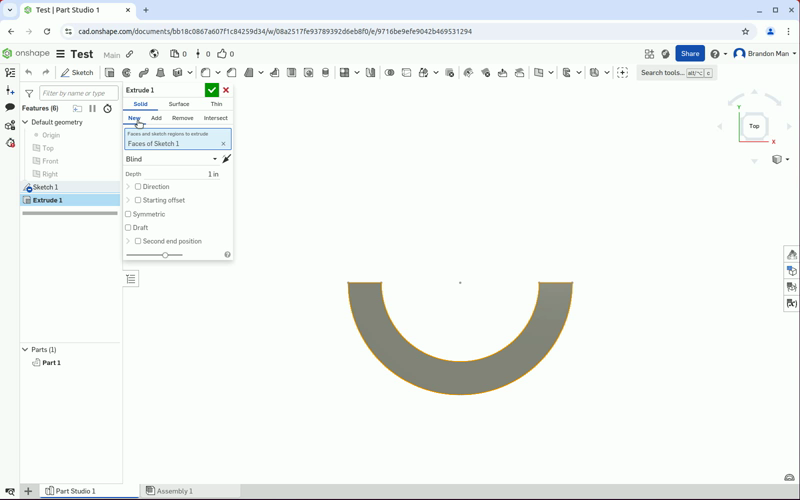
key(tab, 4)
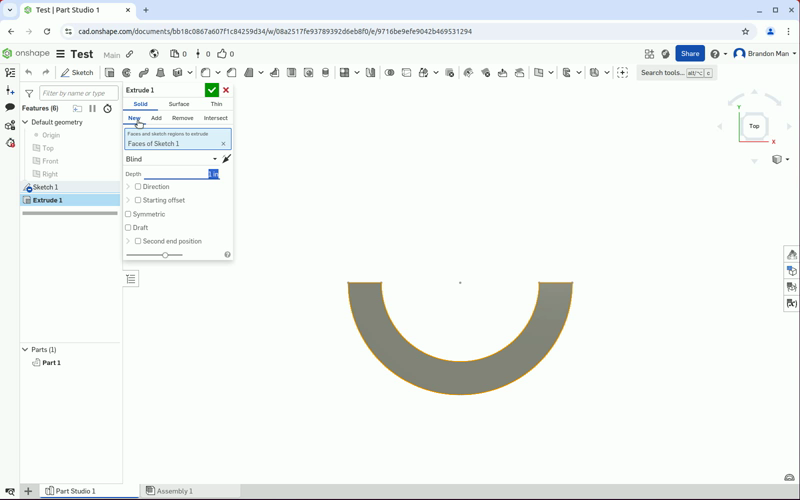
text(1.685)
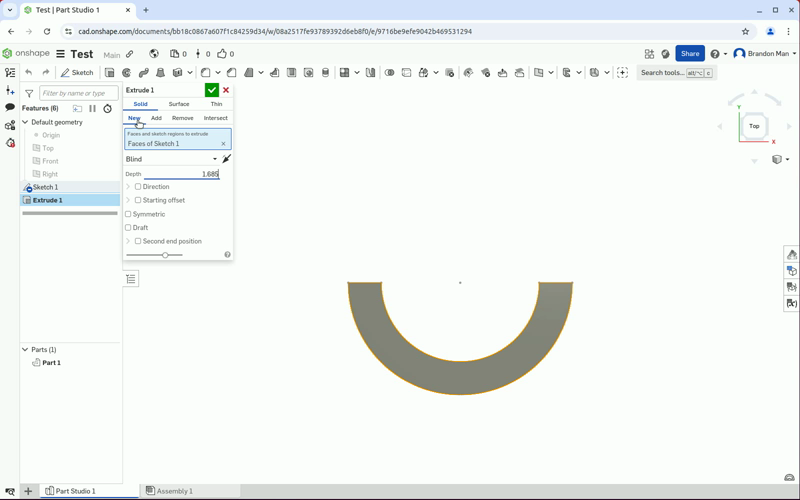
key(enter)
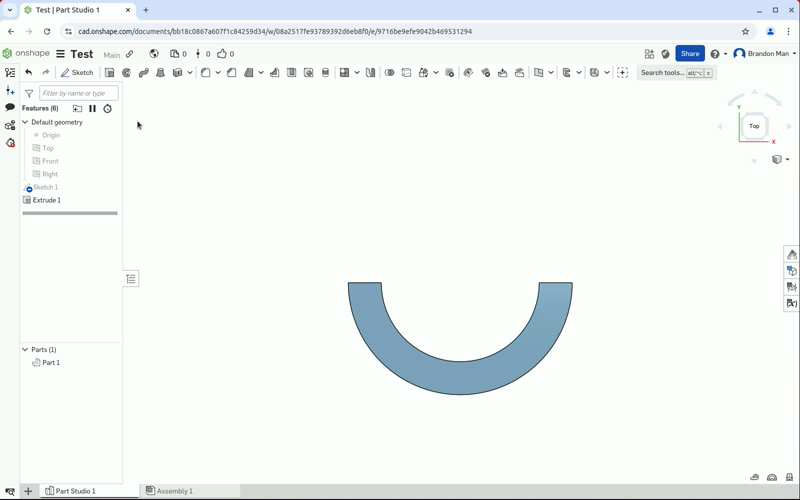
key(shift+h)
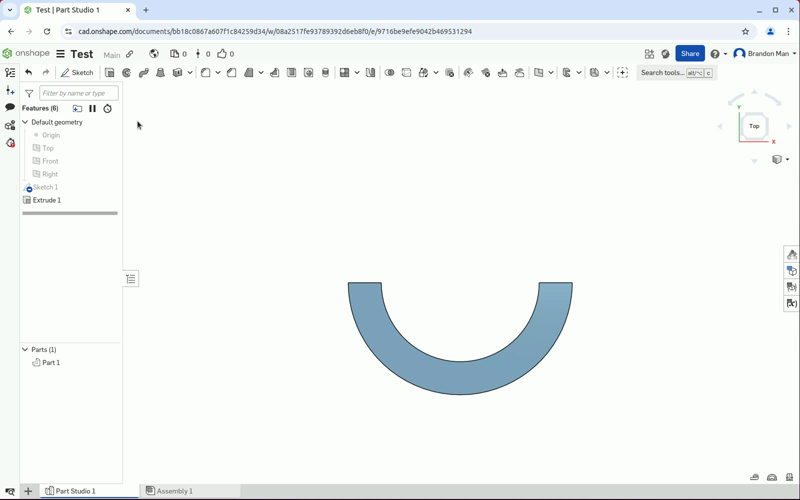
key(shift+h)
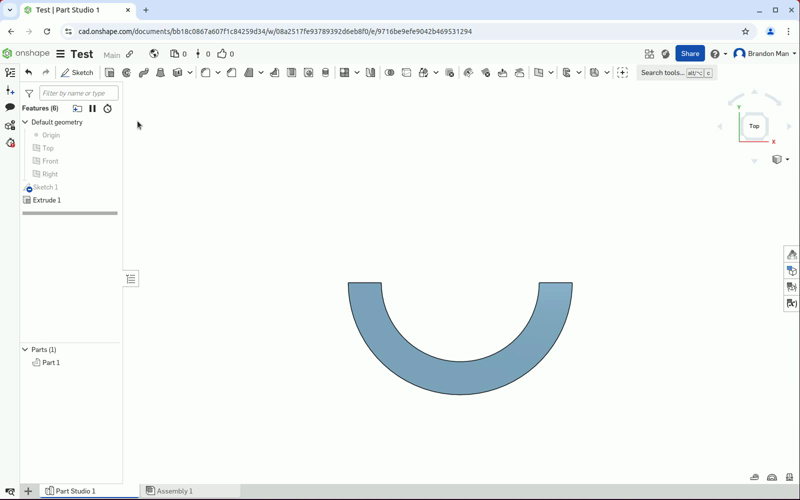
mouse_move(73, 189)
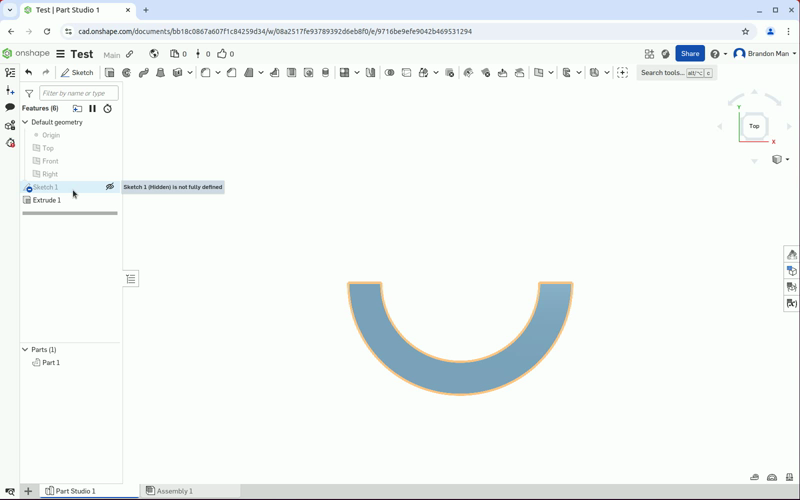
click(73, 189)
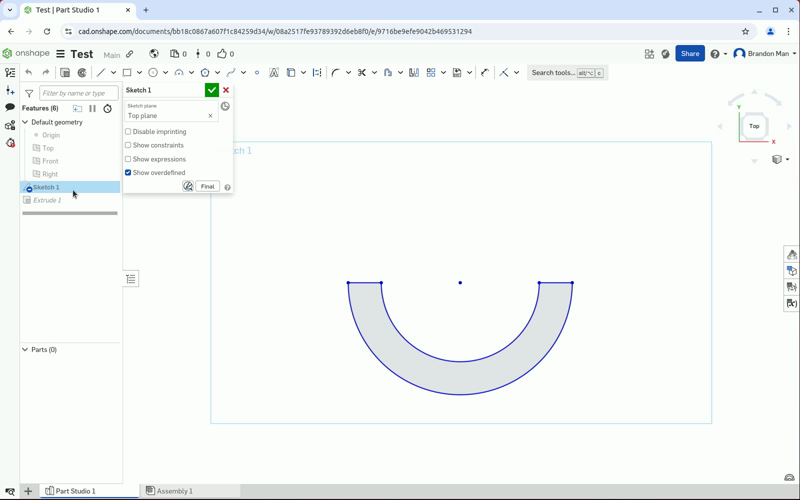
mouse_move(229, 92)
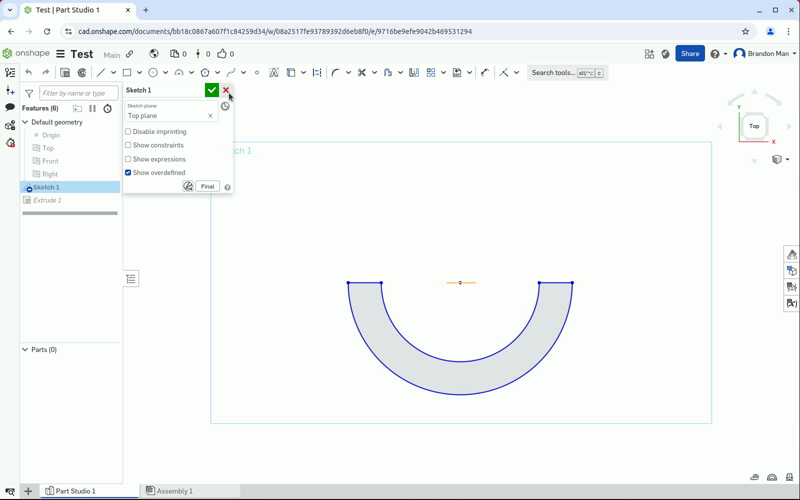
click(229, 92)
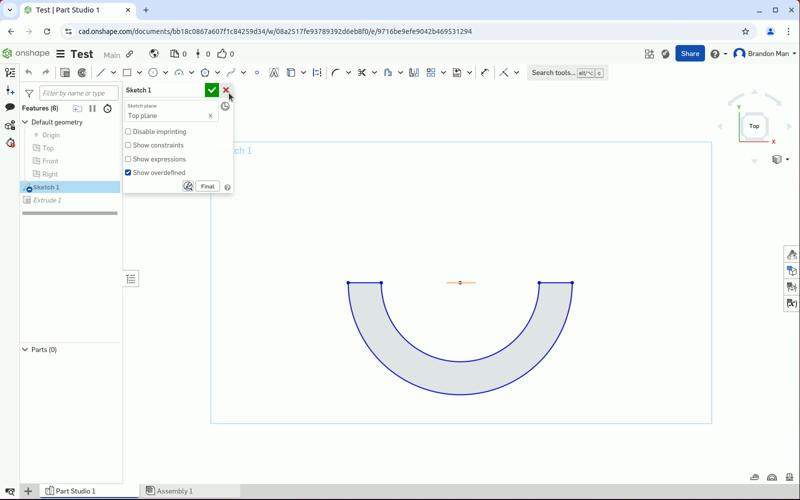
key(shift+s)
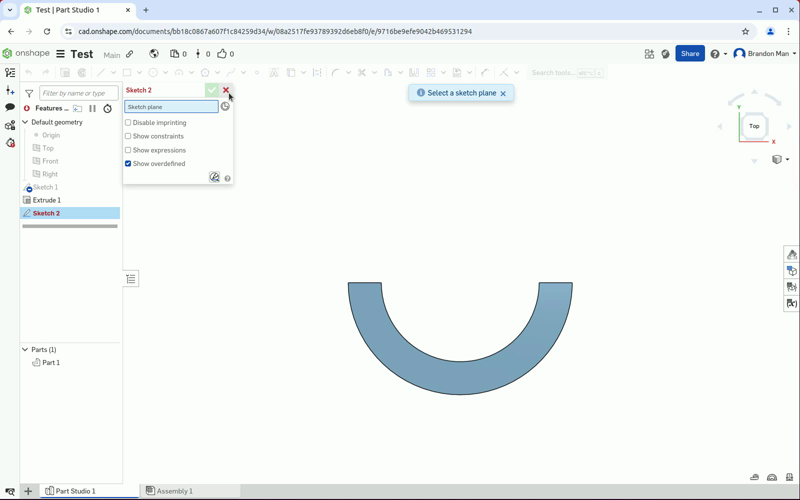
mouse_move(73, 150)
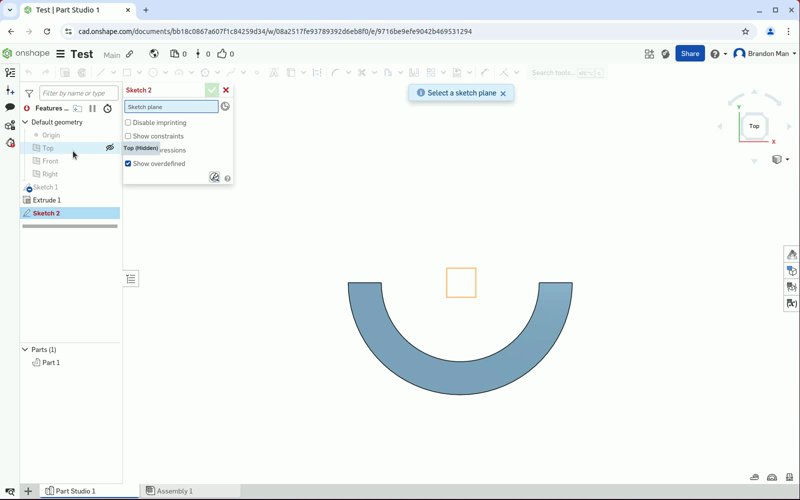
click(73, 150)
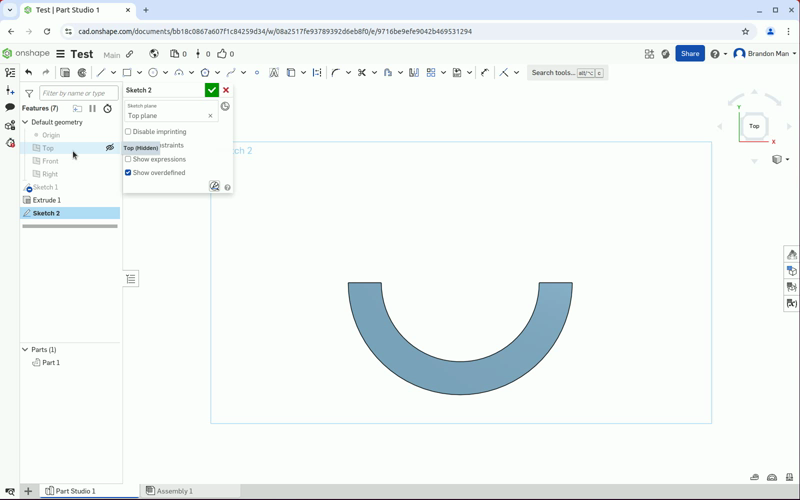
mouse_move(73, 352)
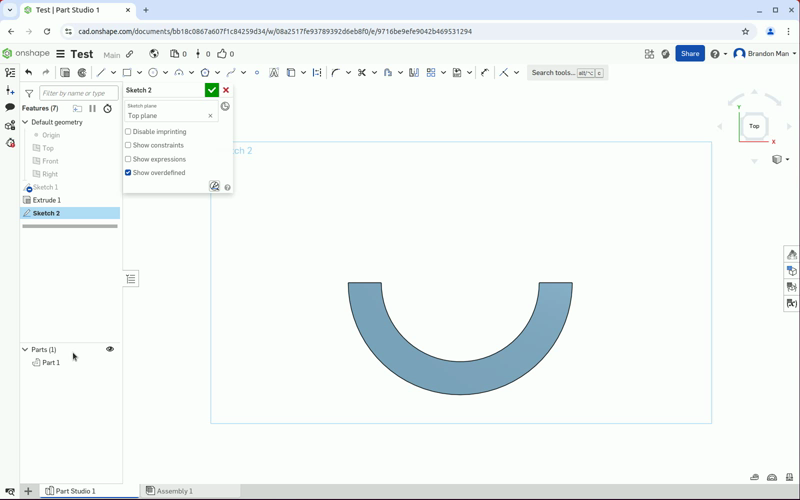
key(y)
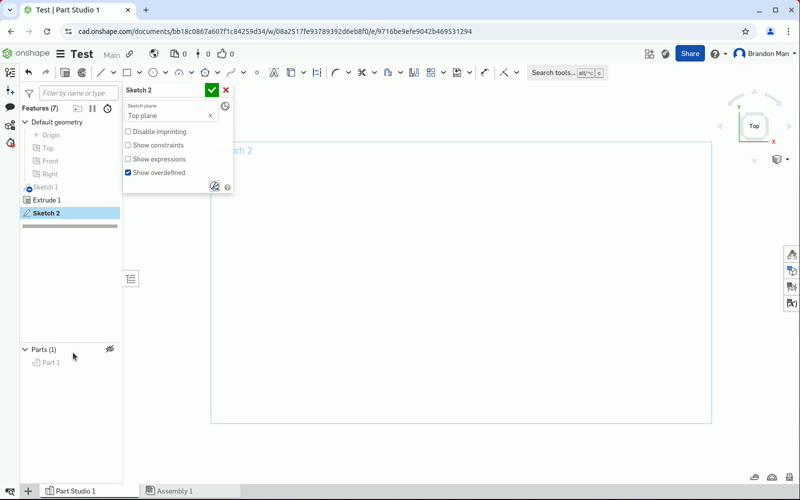
key(a)
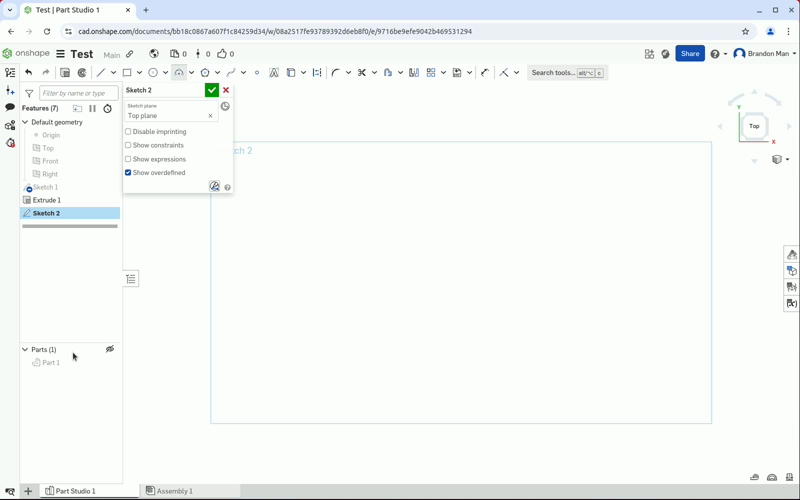
key_down(shift)
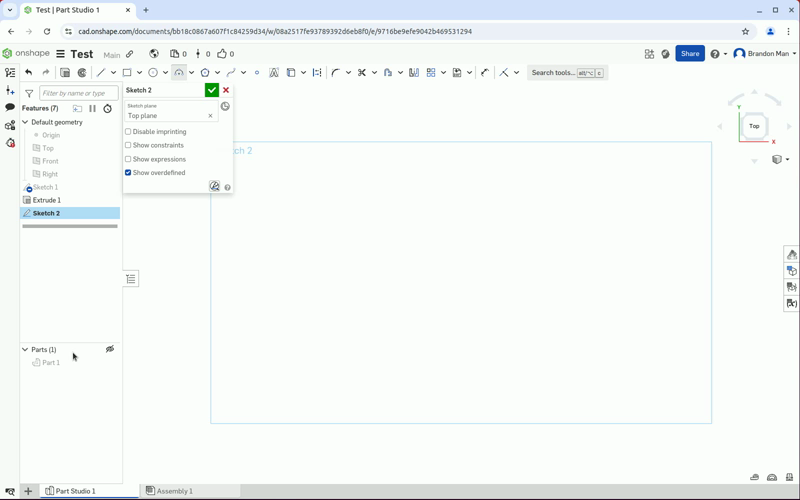
mouse_move(438, 282)
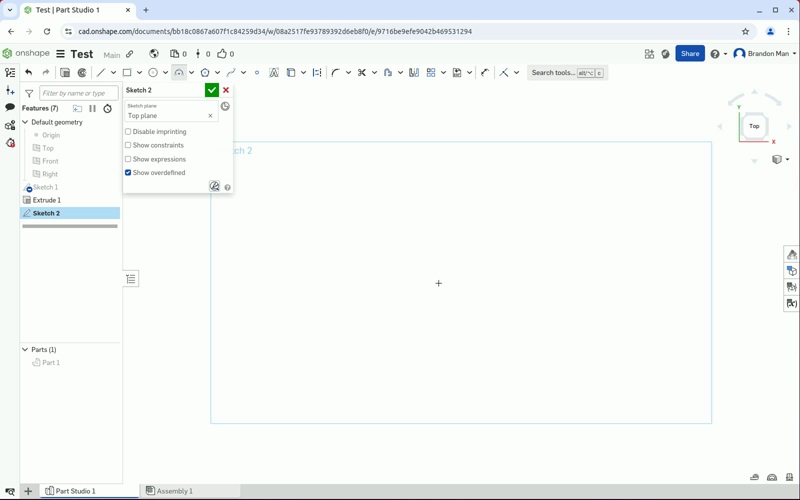
click(438, 282)
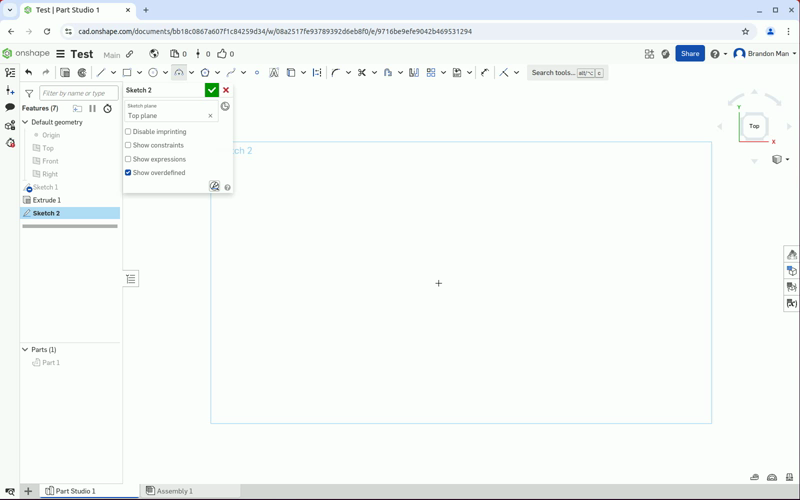
key_up(shift)
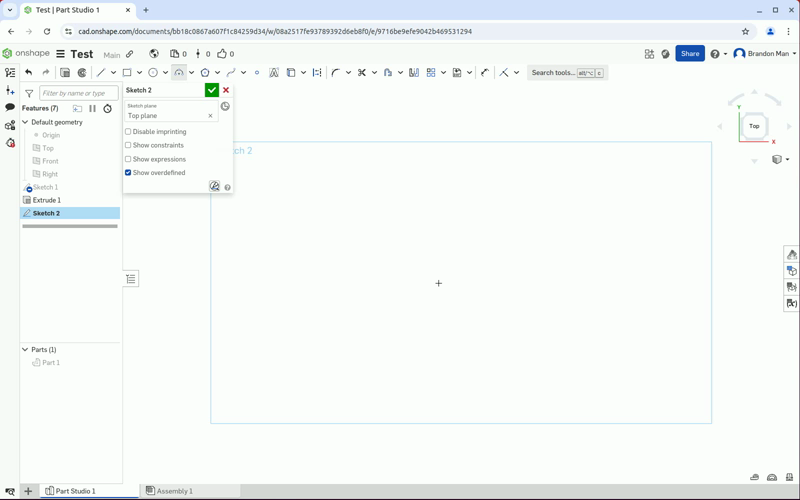
key_down(shift)
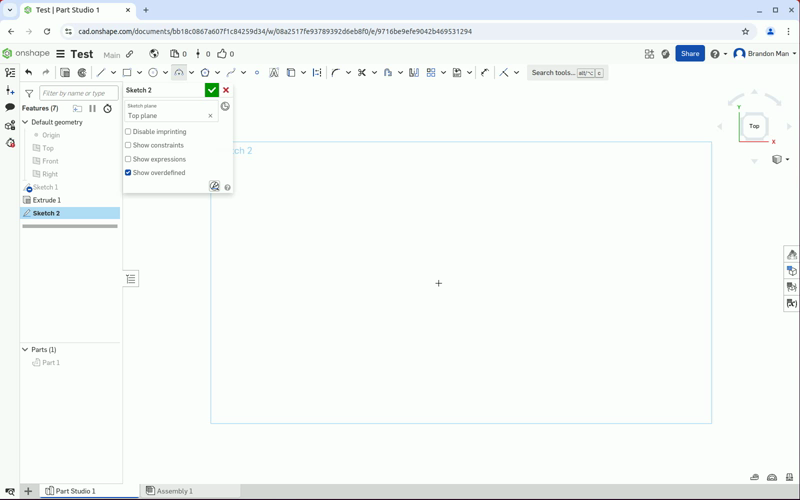
mouse_move(483, 282)
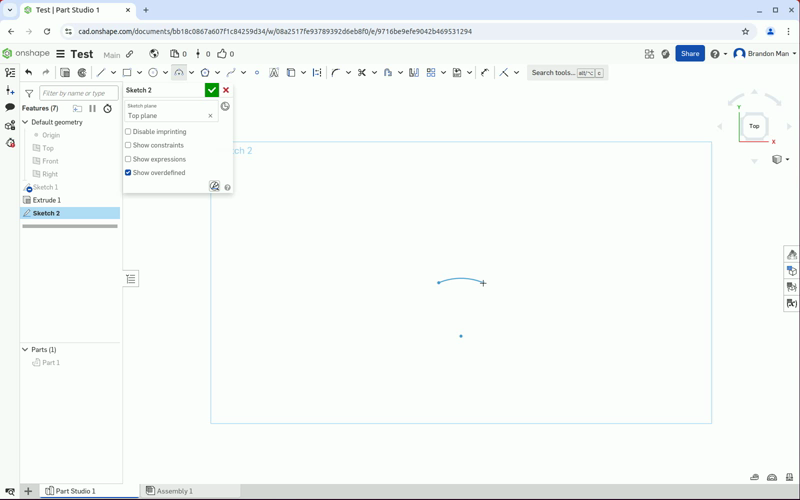
click(483, 282)
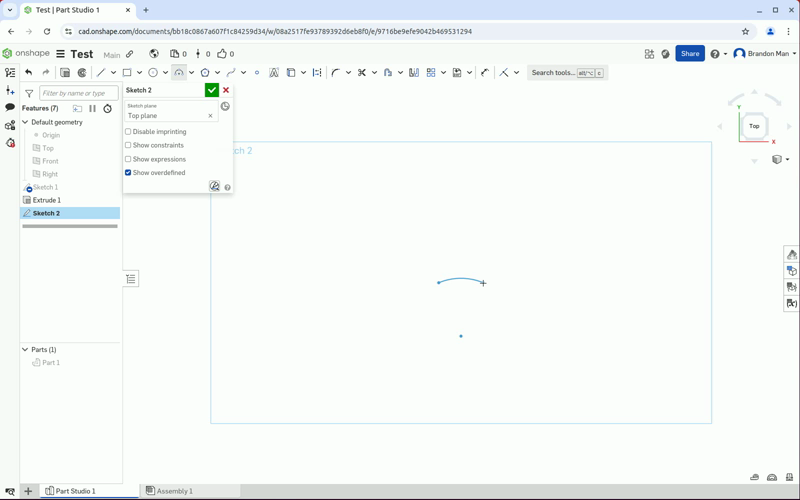
mouse_move(460, 305)
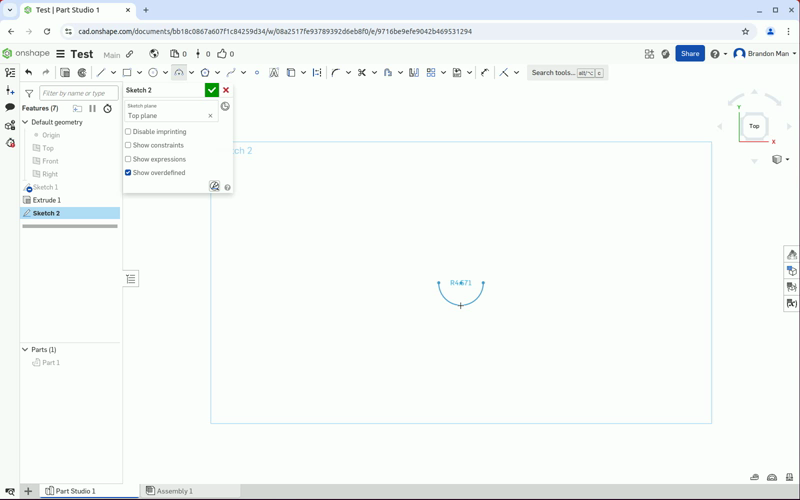
click(460, 305)
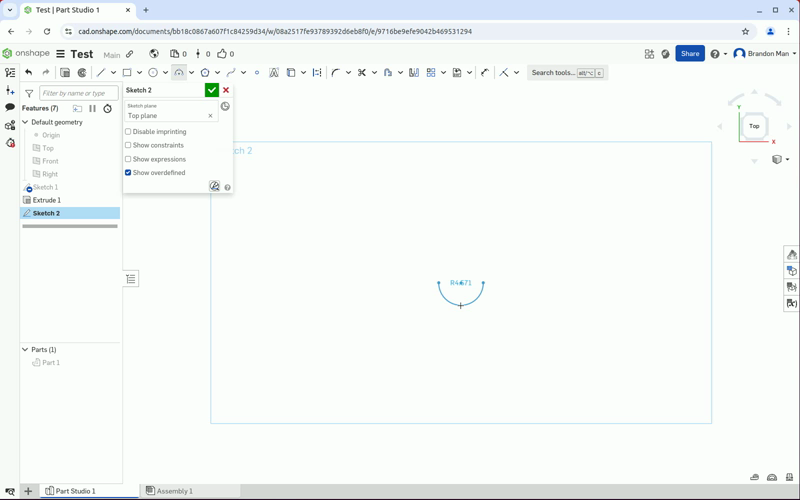
key_up(shift)
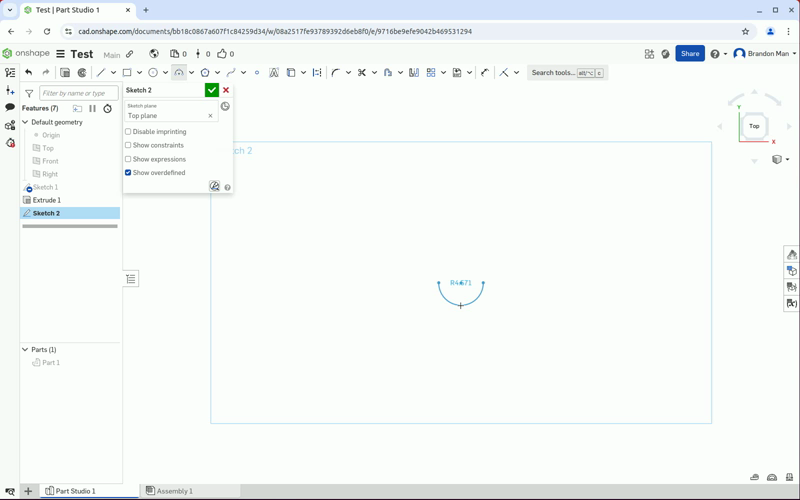
key(esc)
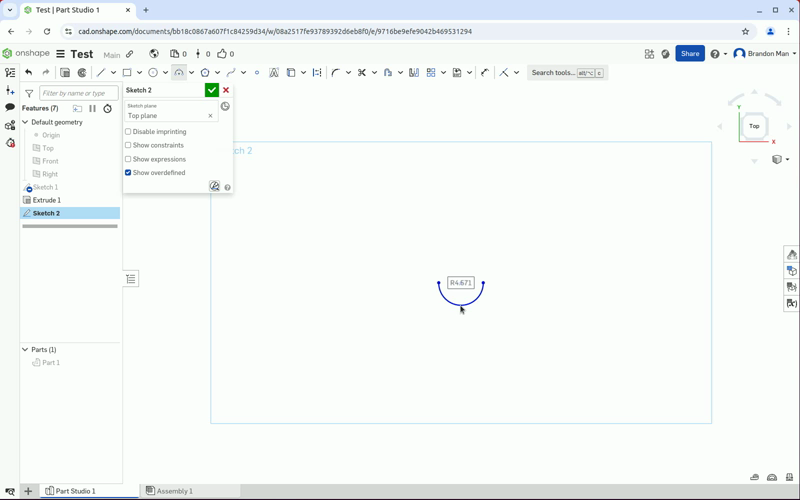
key(l)
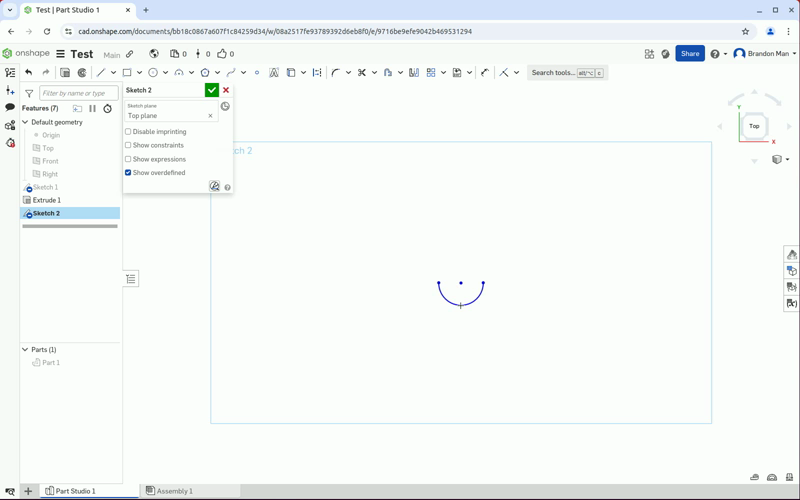
mouse_move(483, 282)
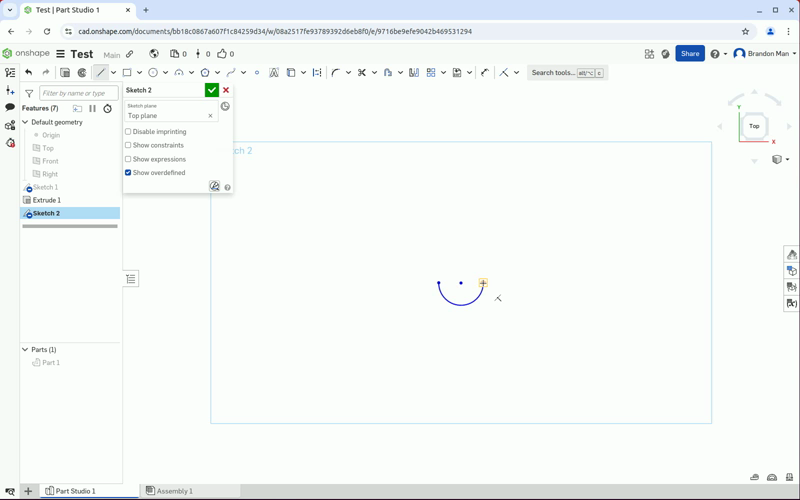
click(483, 282)
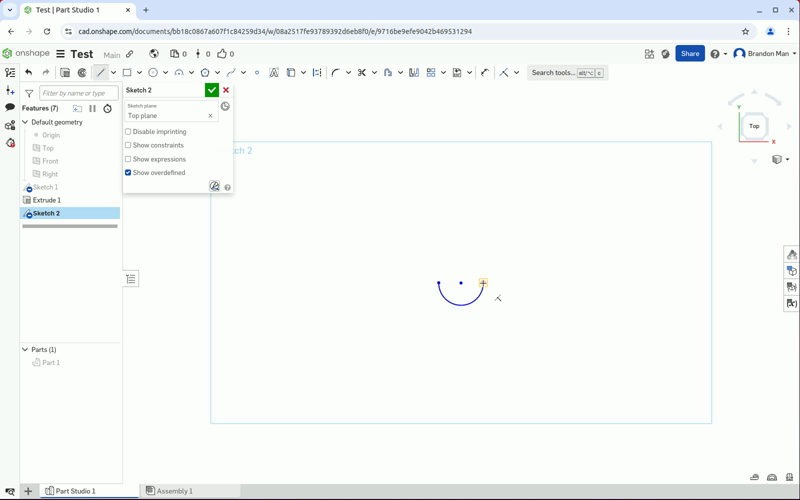
key_down(shift)
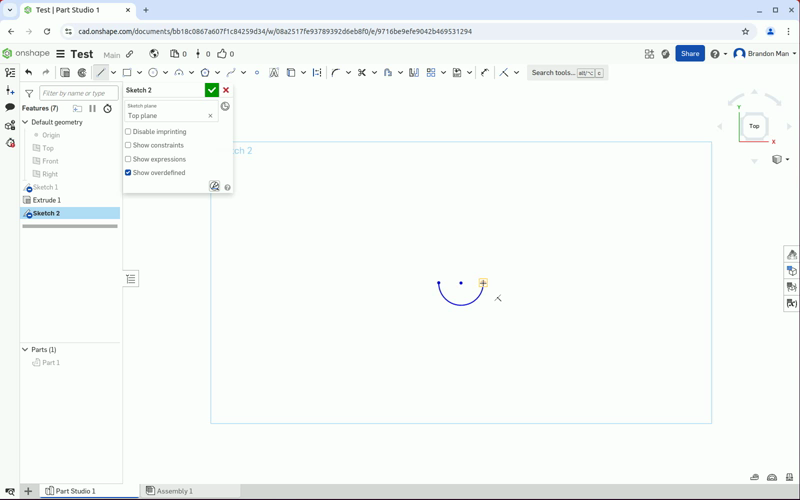
mouse_move(483, 207)
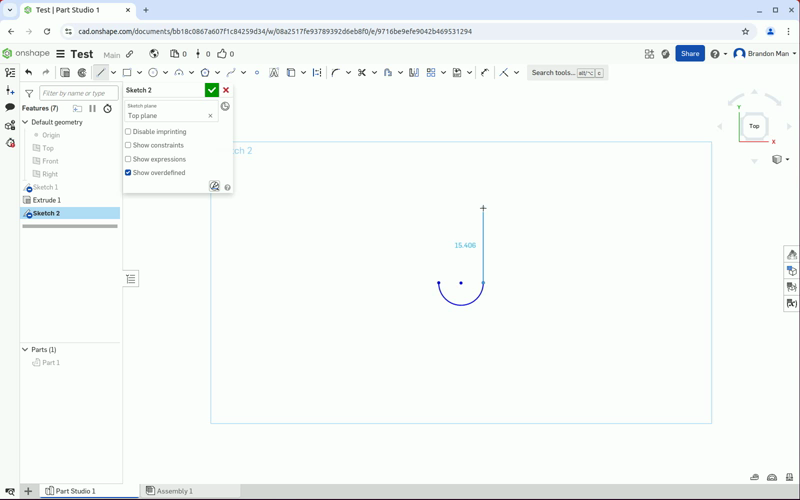
click(483, 207)
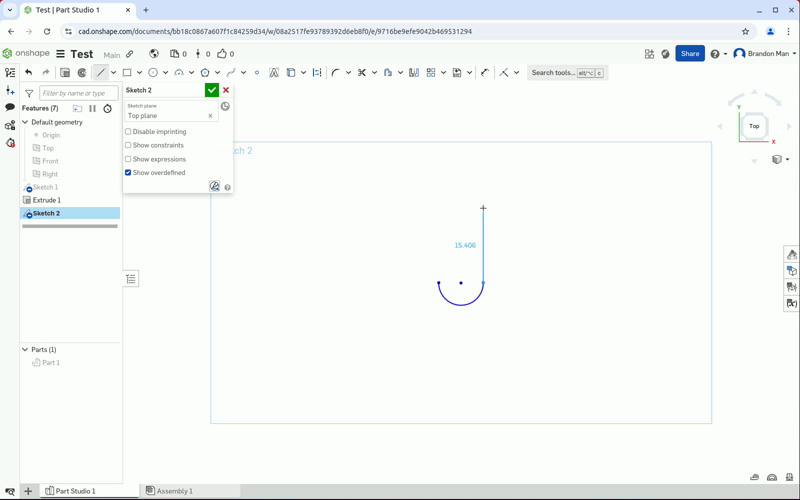
key_up(shift)
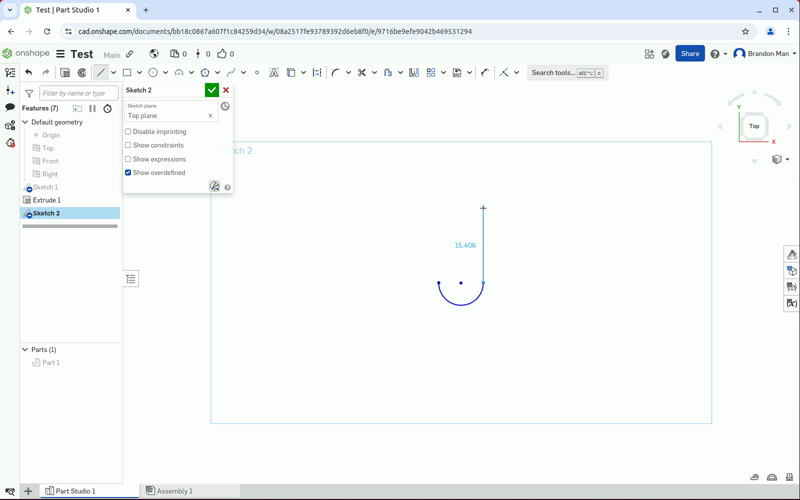
key(esc)
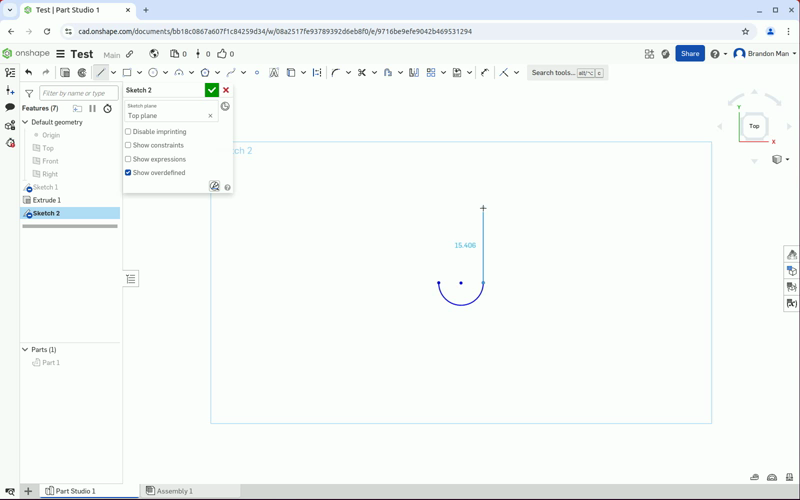
key(a)
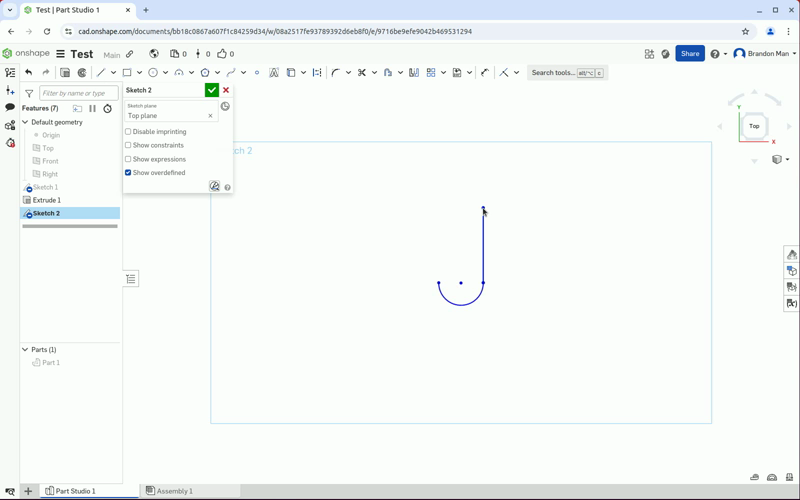
mouse_move(483, 207)
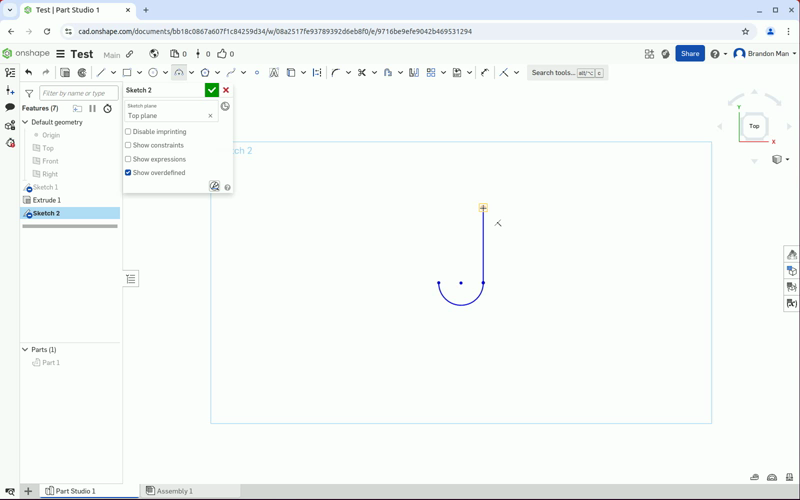
click(483, 207)
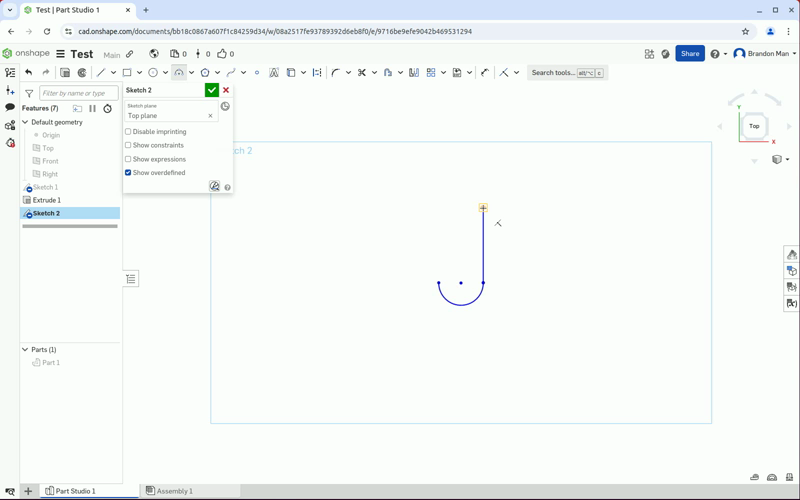
key_down(shift)
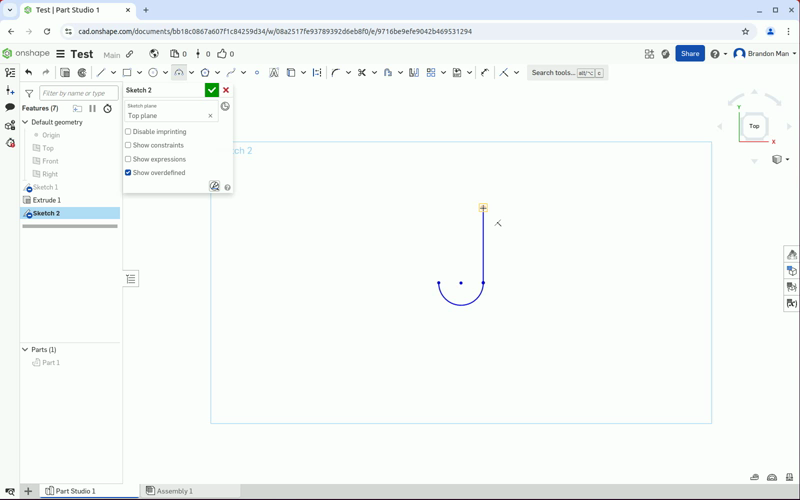
mouse_move(438, 207)
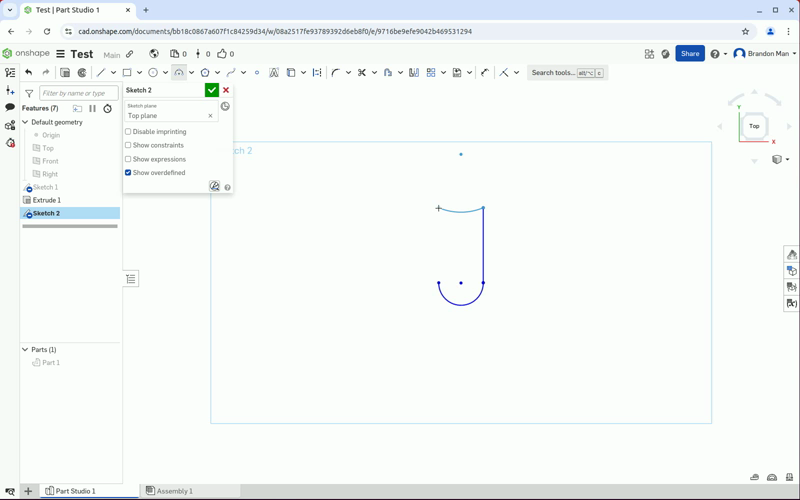
click(438, 207)
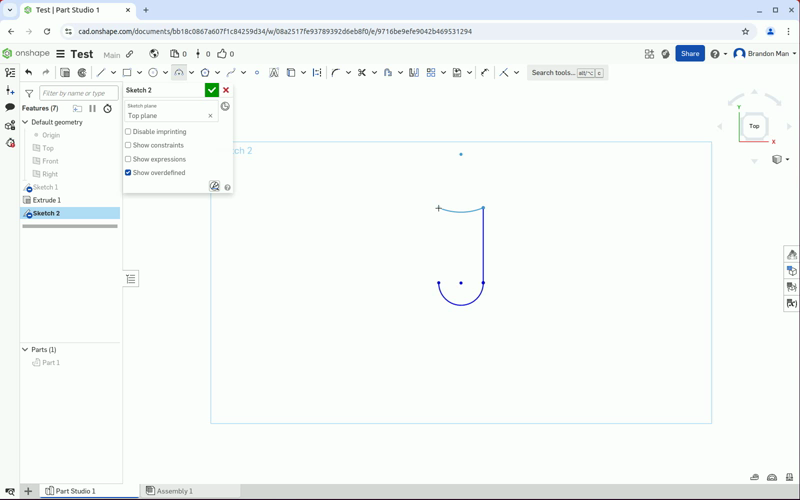
mouse_move(460, 357)
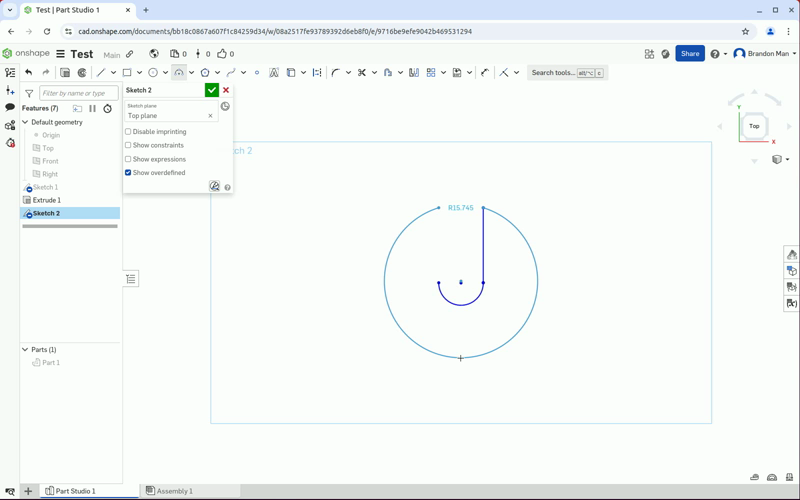
click(460, 357)
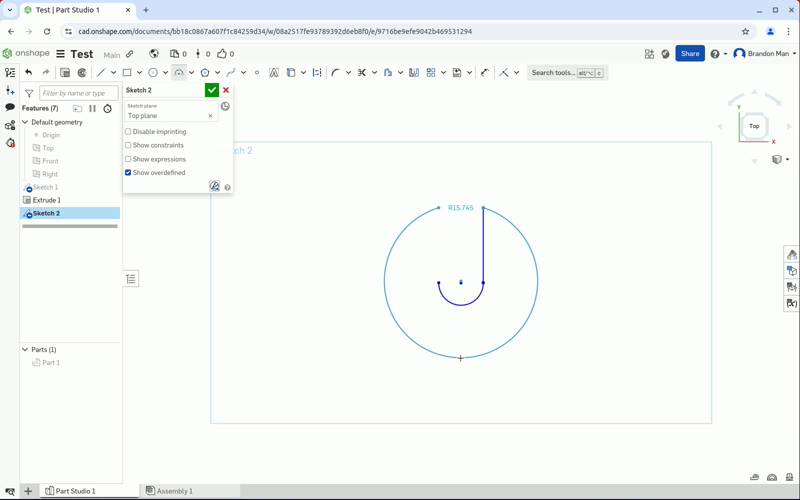
key_up(shift)
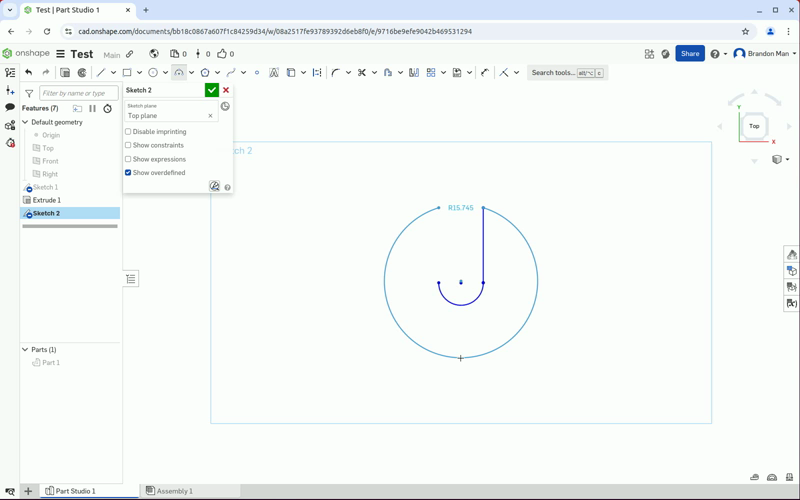
key(esc)
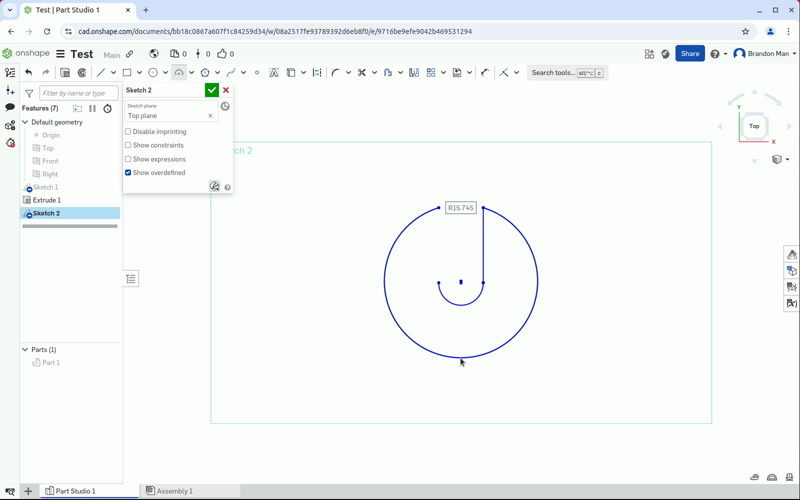
key(l)
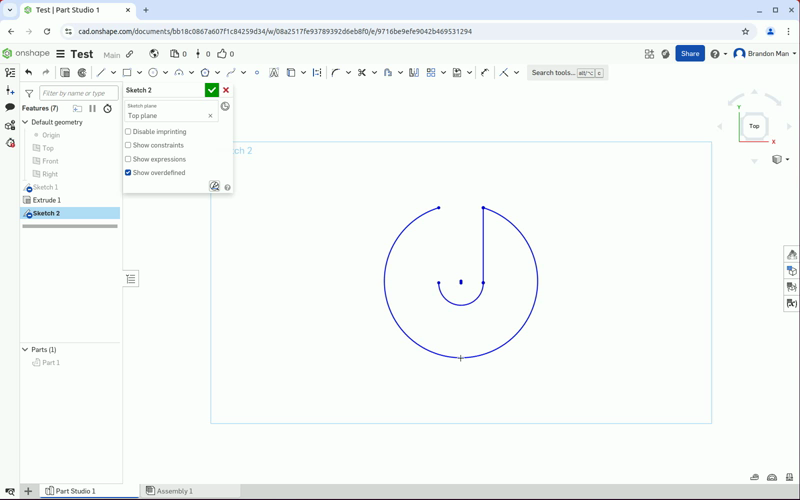
mouse_move(438, 207)
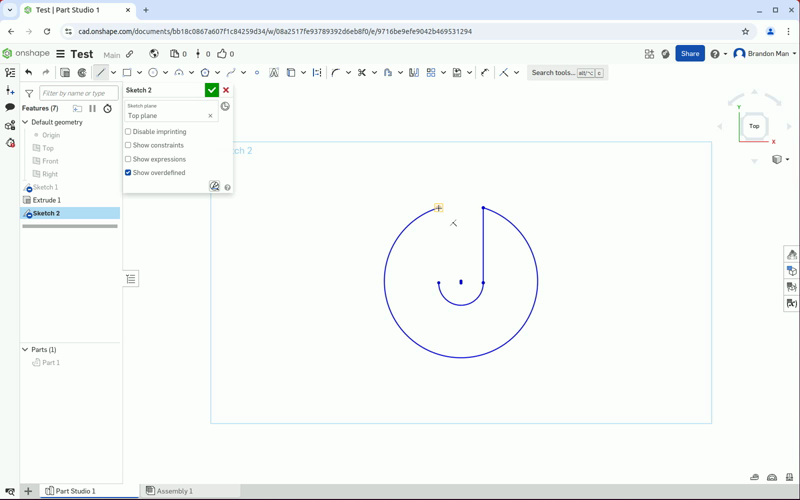
click(438, 207)
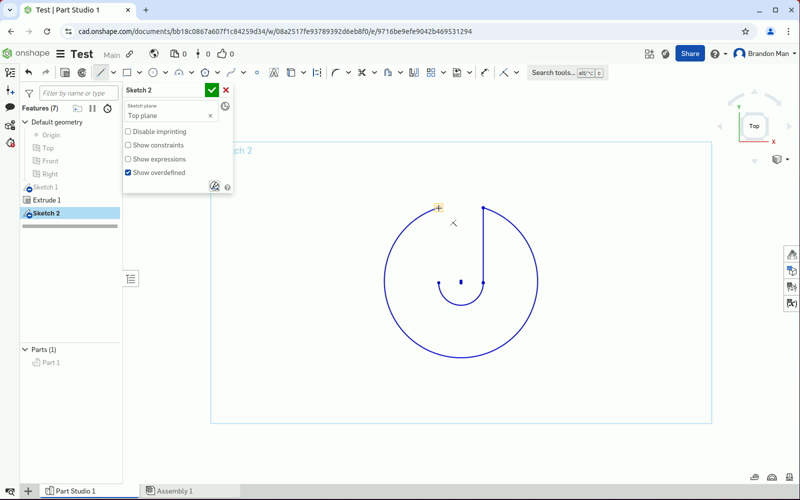
key_down(shift)
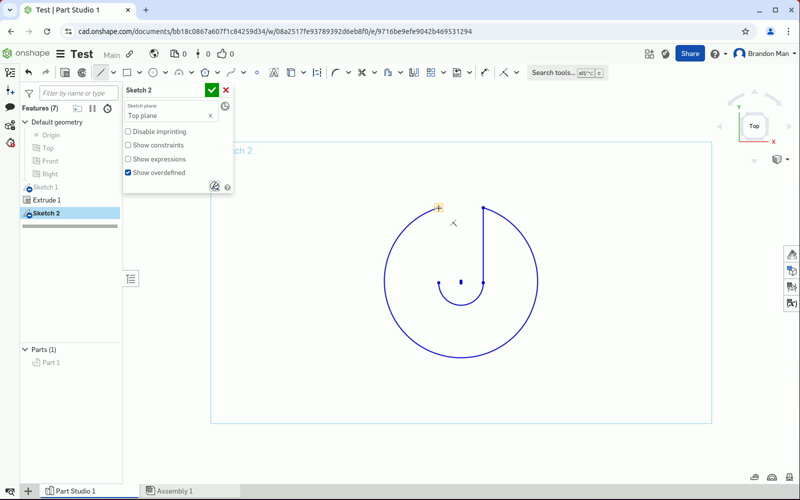
mouse_move(438, 282)
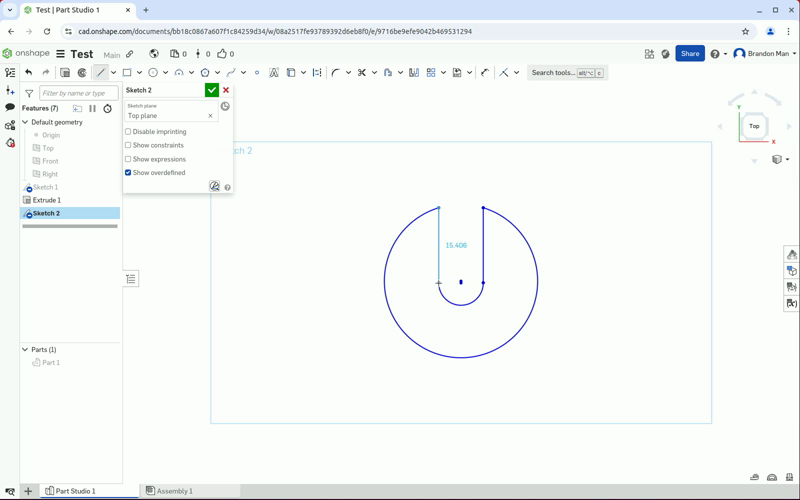
key_up(shift)
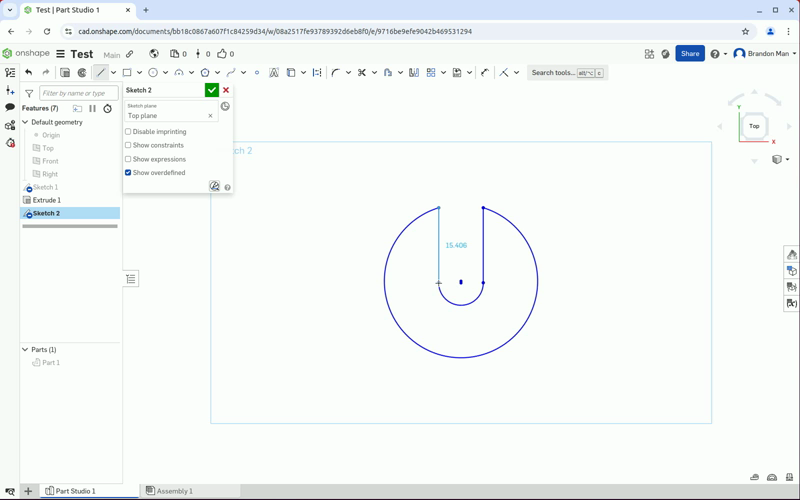
click(438, 282)
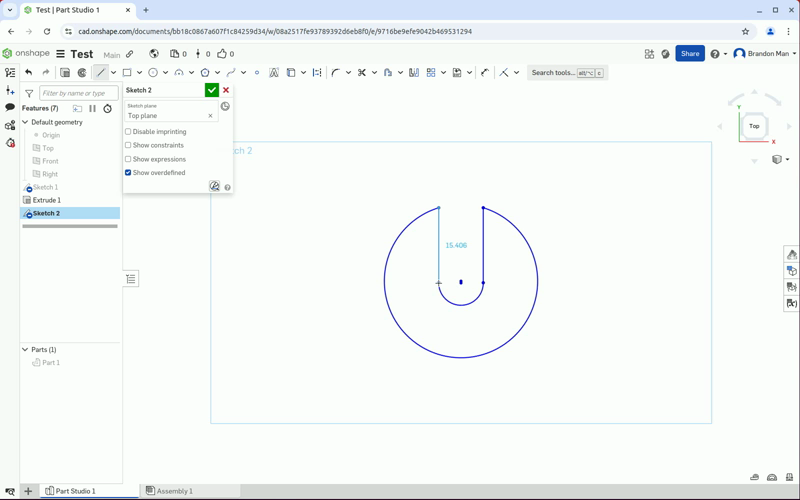
key(esc)
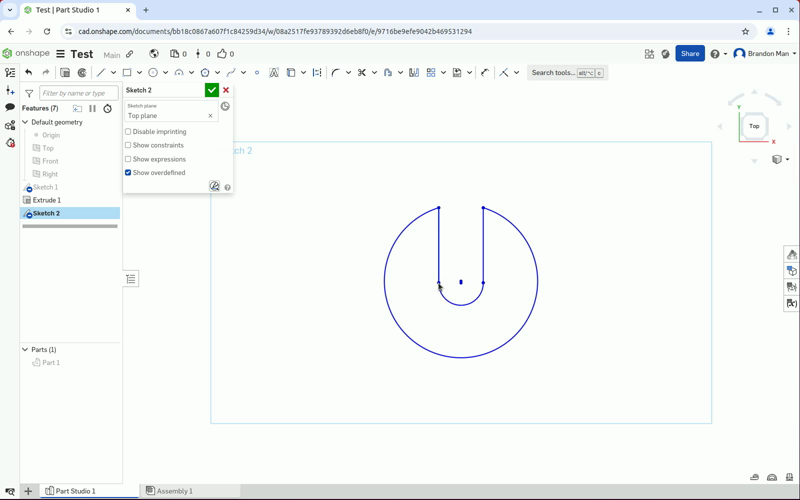
mouse_move(414, 316)
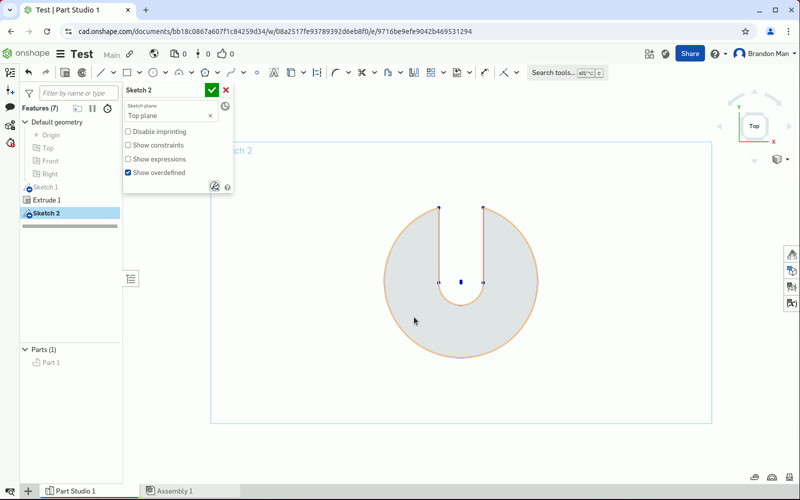
click(414, 316)
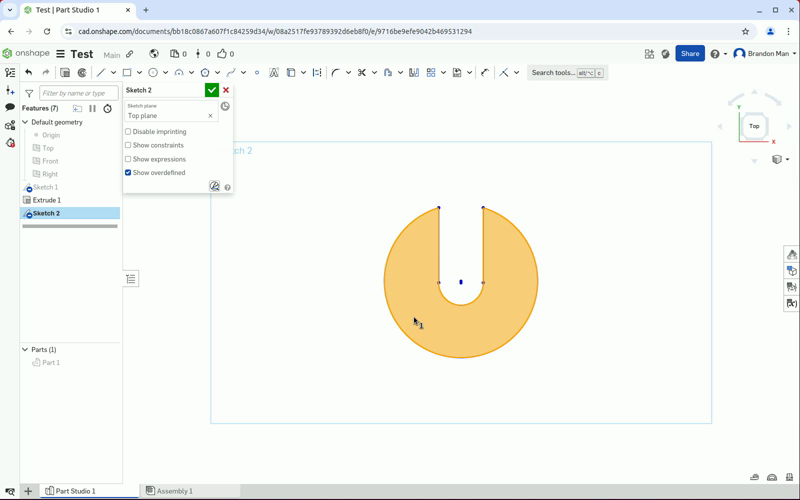
mouse_move(73, 352)
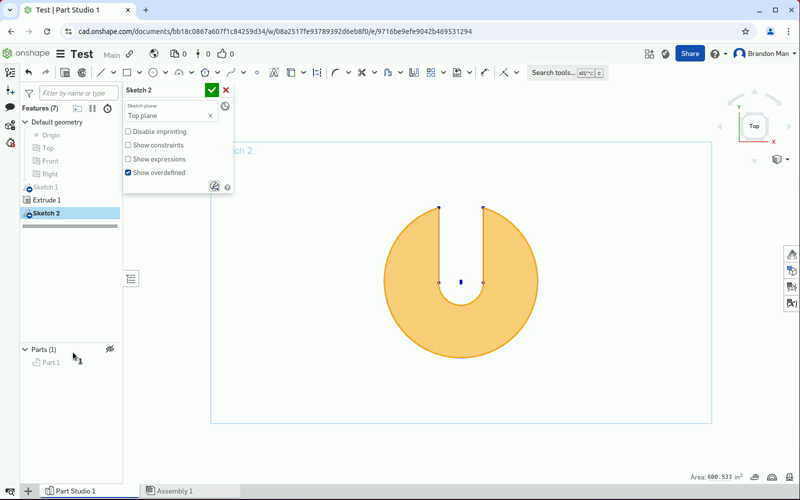
key(shift+y)
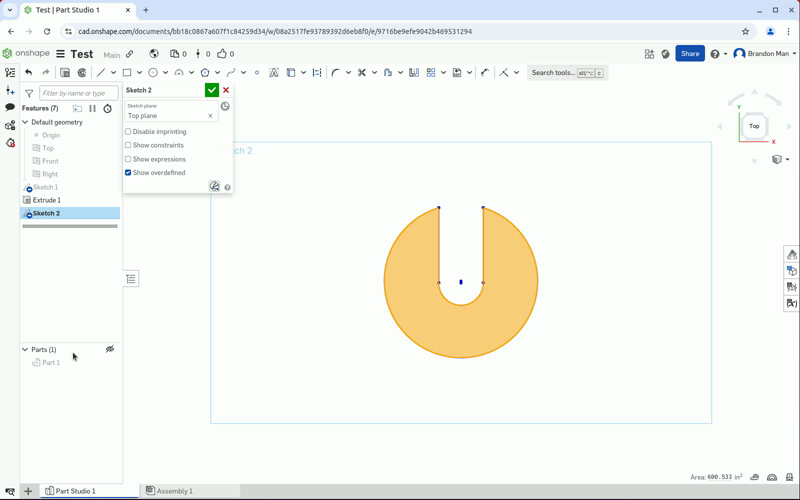
key(shift+e)
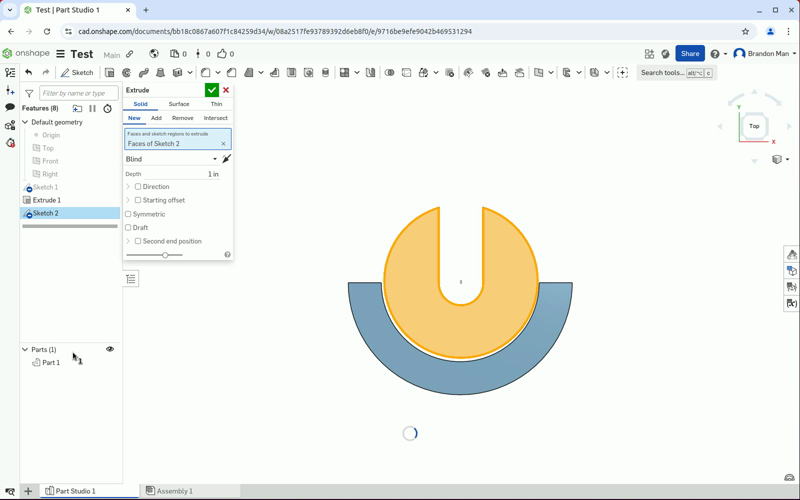
mouse_move(143, 106)
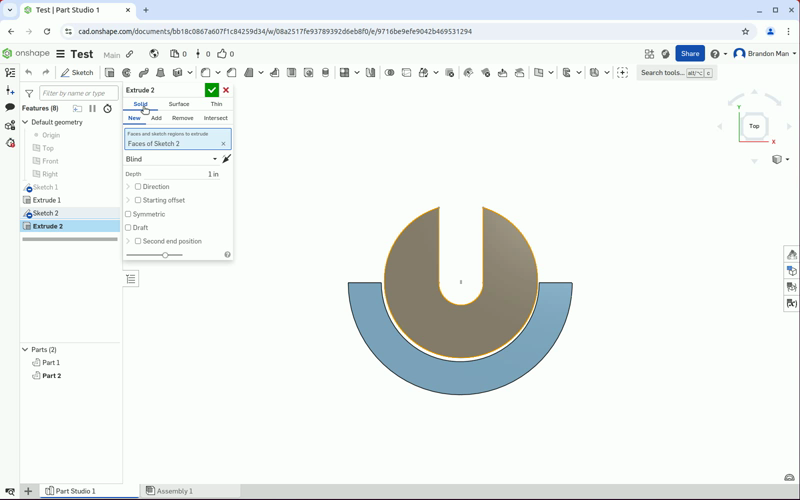
click(143, 106)
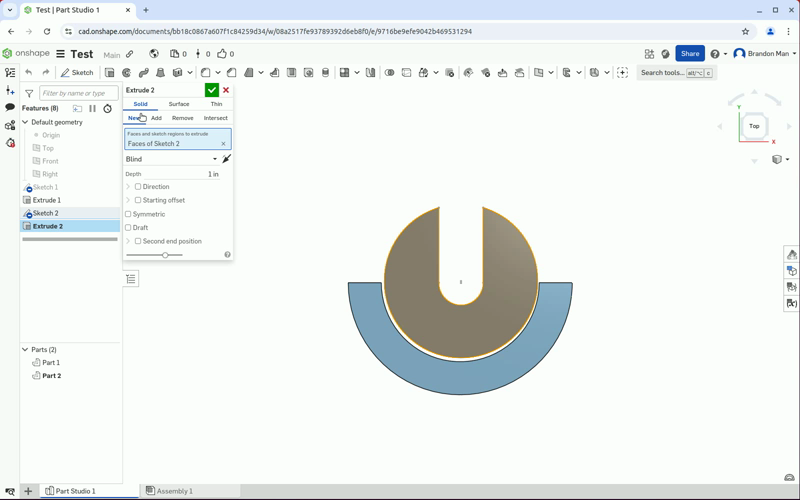
mouse_move(137, 120)
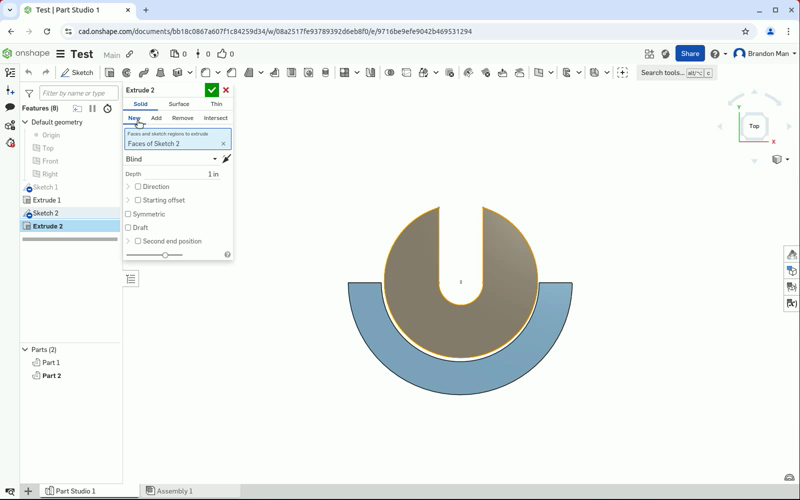
click(137, 120)
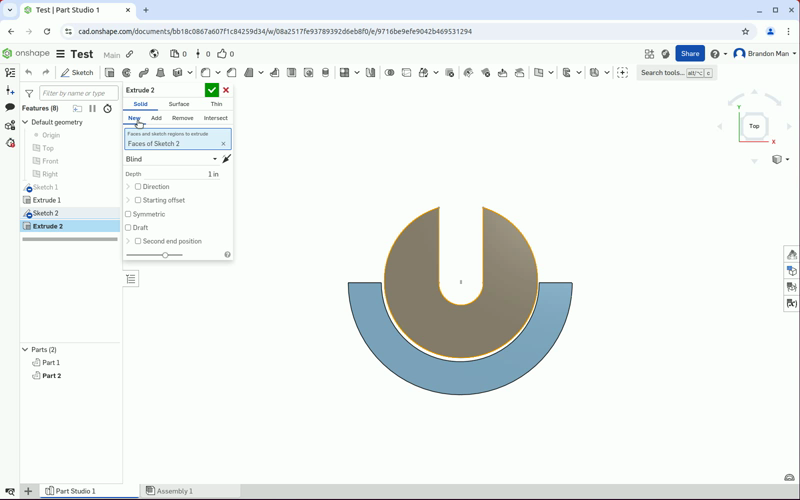
key(tab, 4)
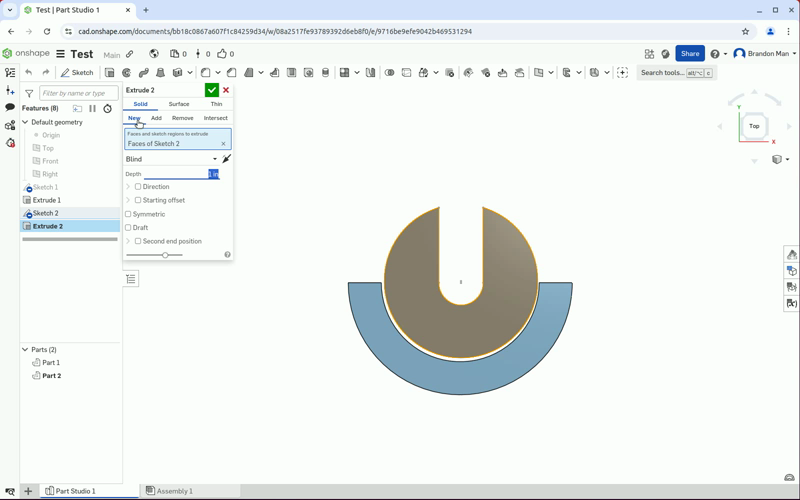
text(1.685)
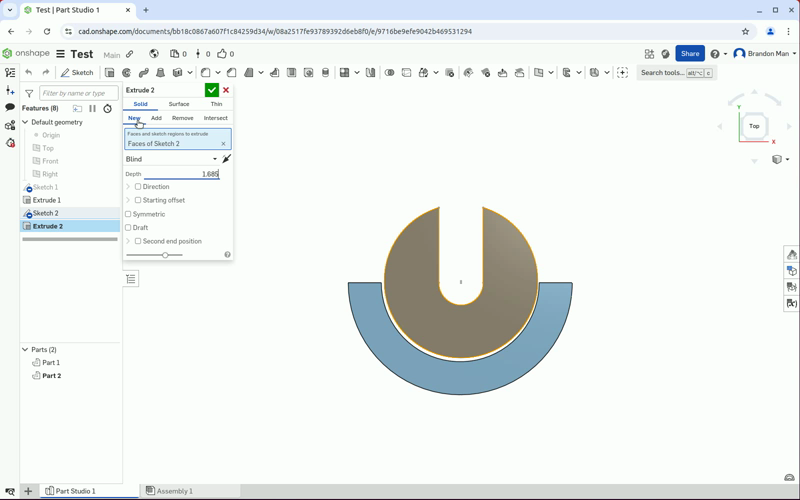
key(enter)
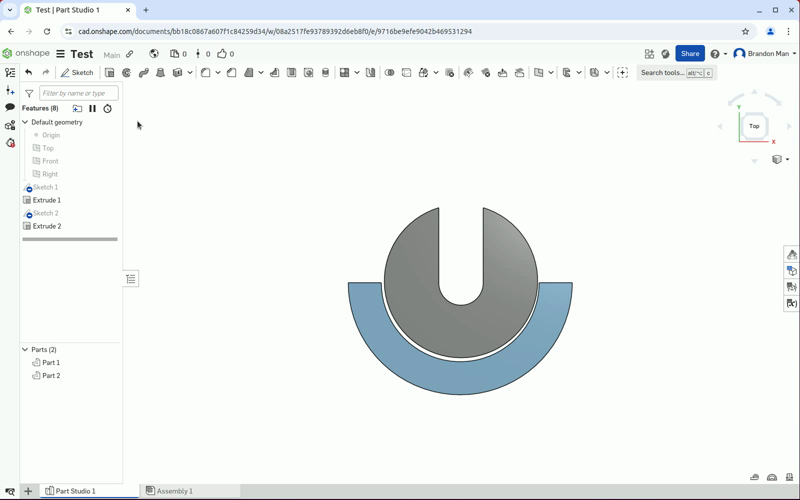
key(shift+h)
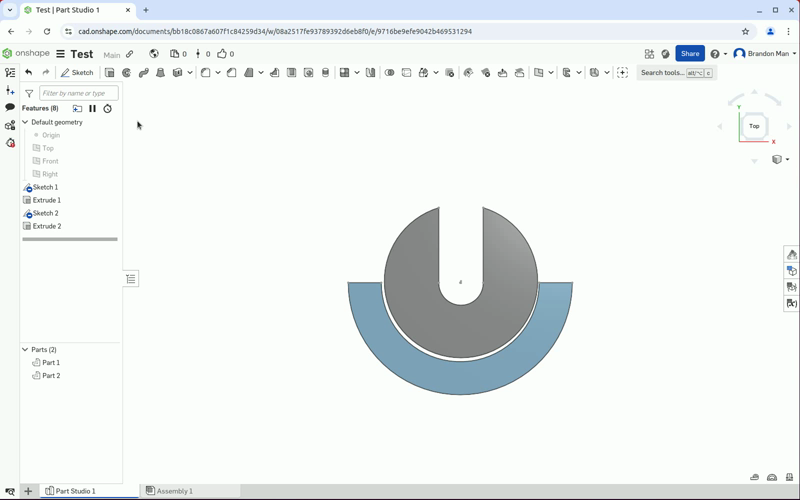
key(shift+h)
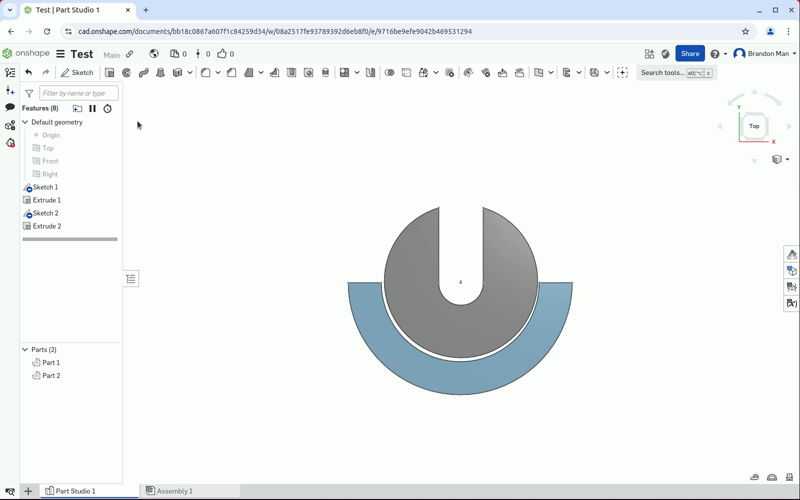
key(shift+7)
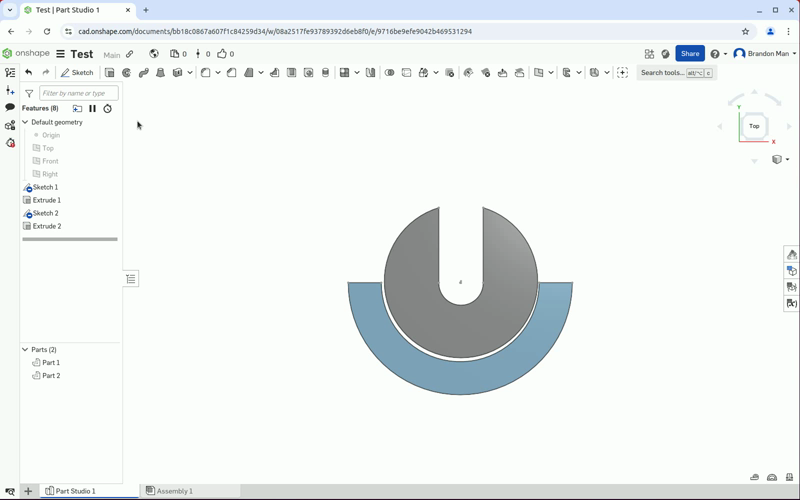
key(up, 3)
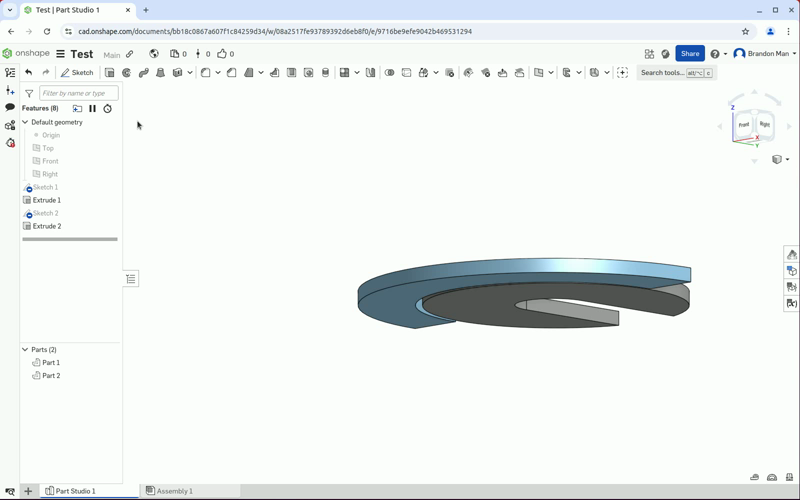
key(left, 3)
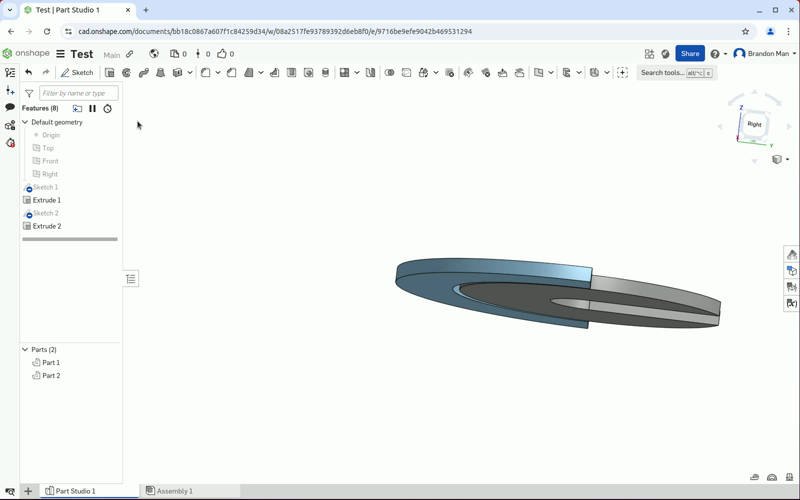
key(right, 3)
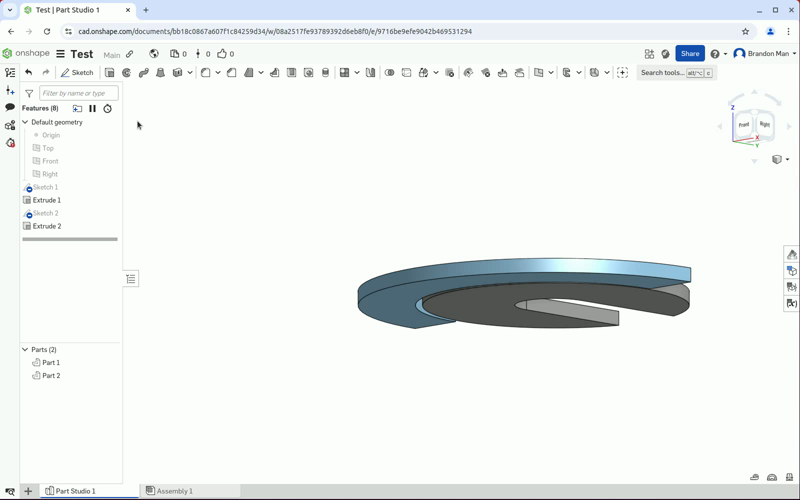
key(down, 3)
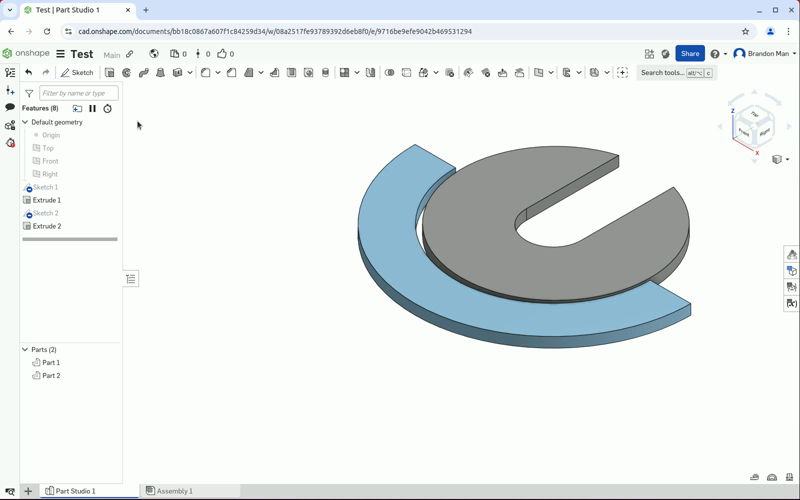
mouse_move(73, 189)
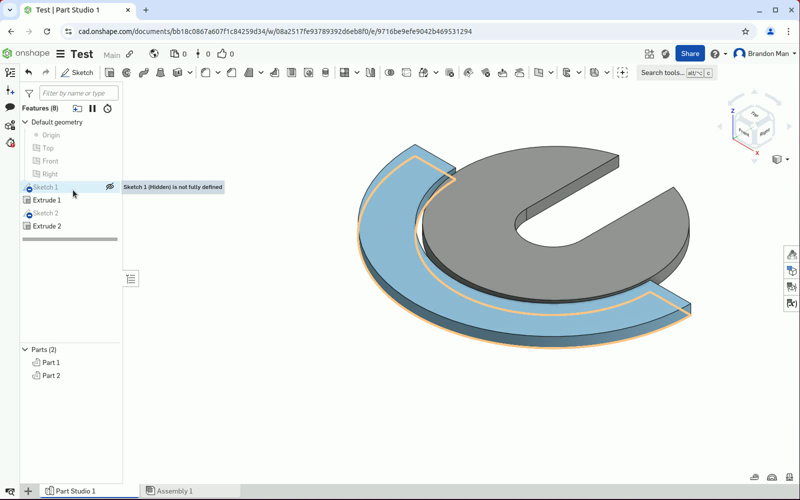
click(73, 189)